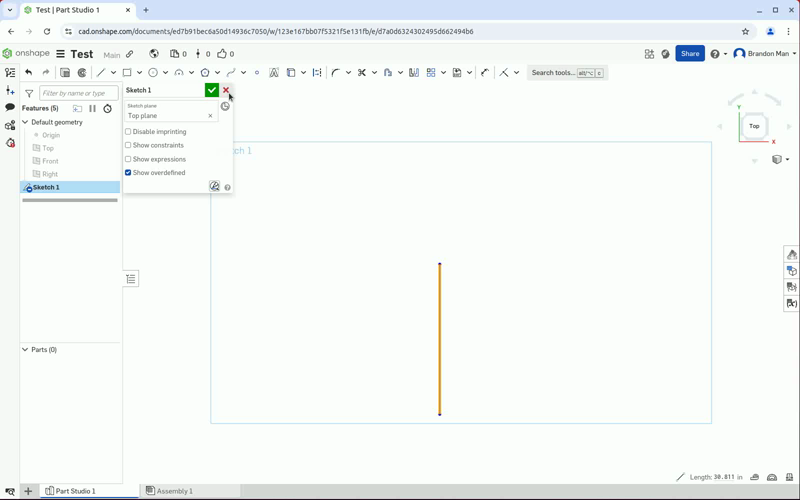
key(shift+h)
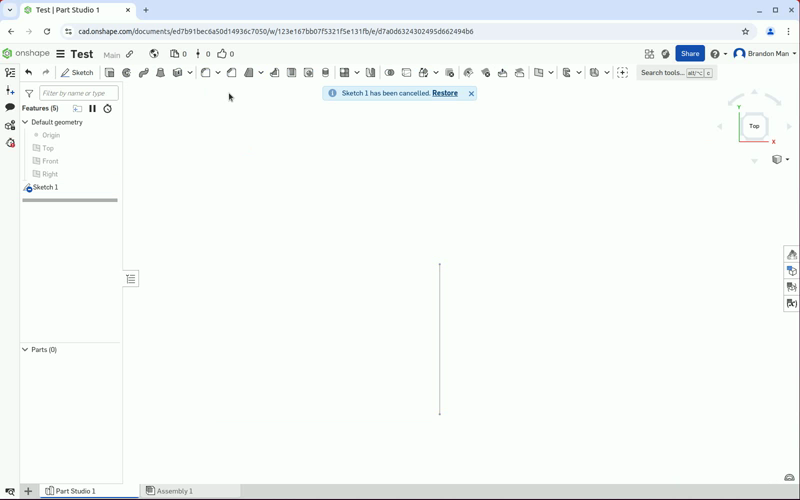
key(shift+s)
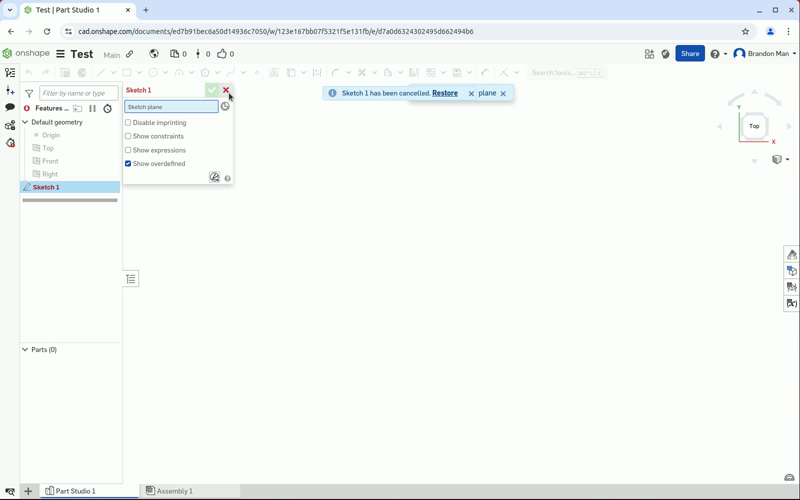
mouse_move(73, 150)
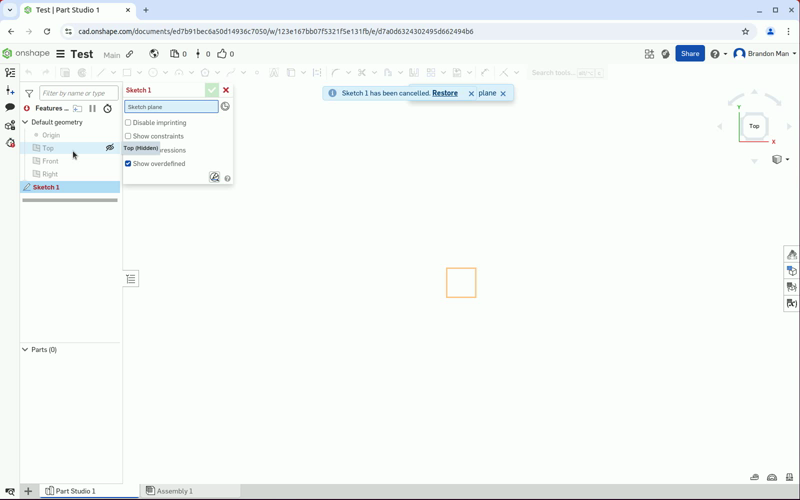
click(73, 150)
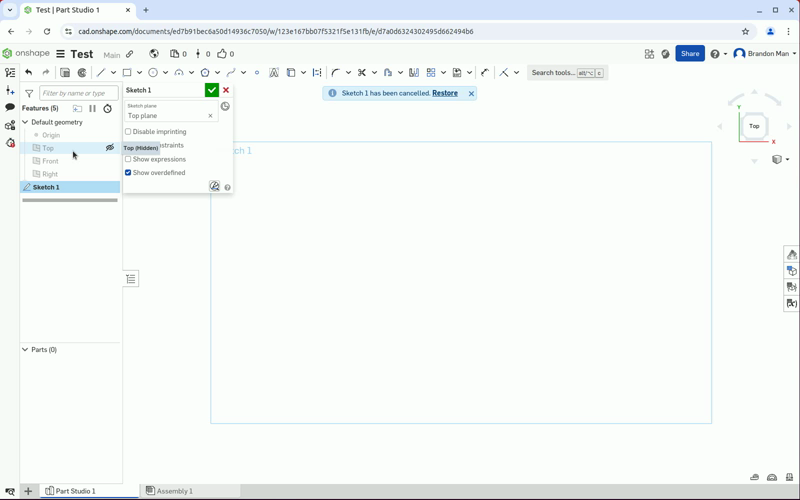
mouse_move(73, 352)
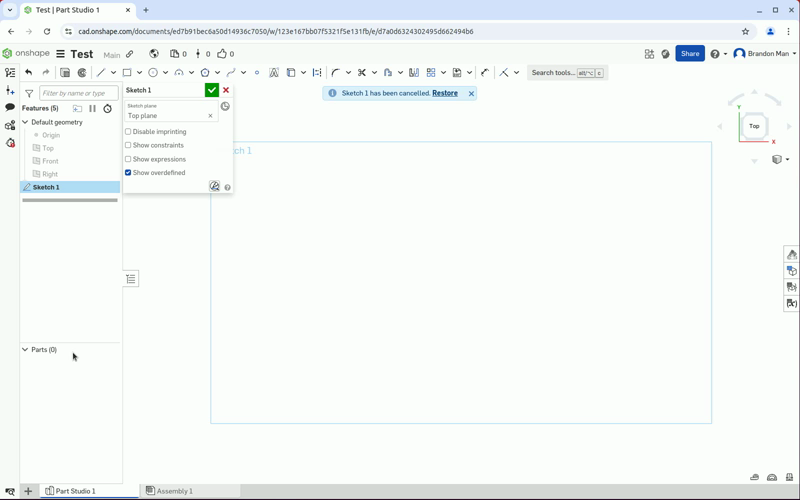
key(y)
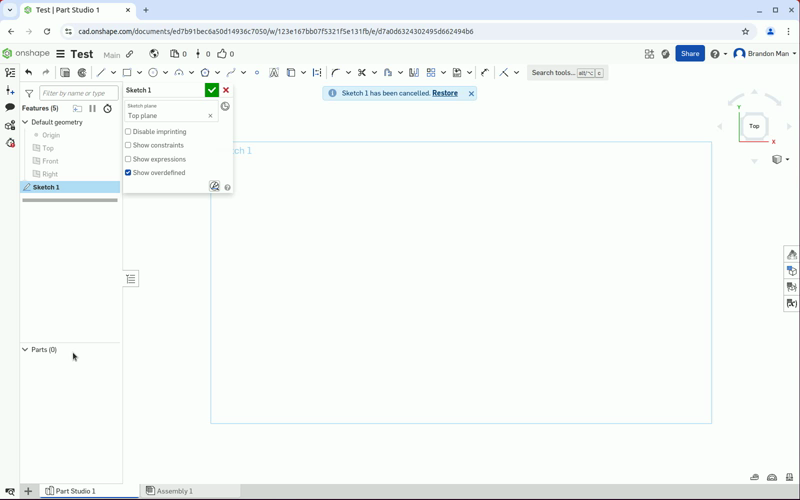
key(c)
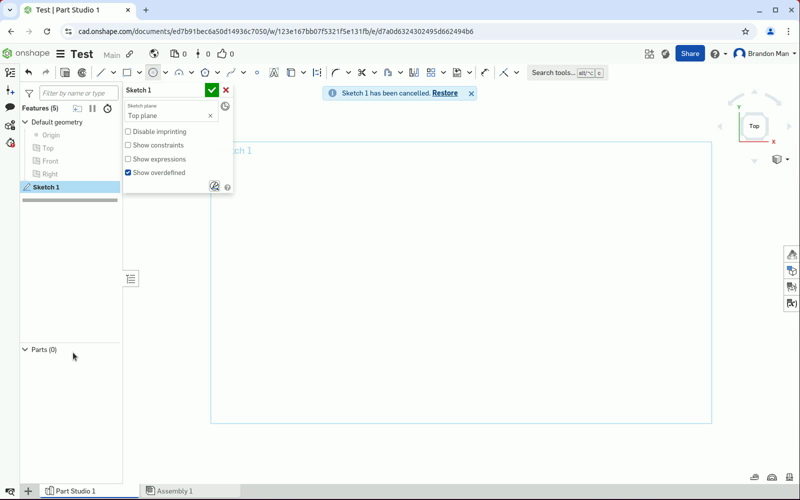
key_down(shift)
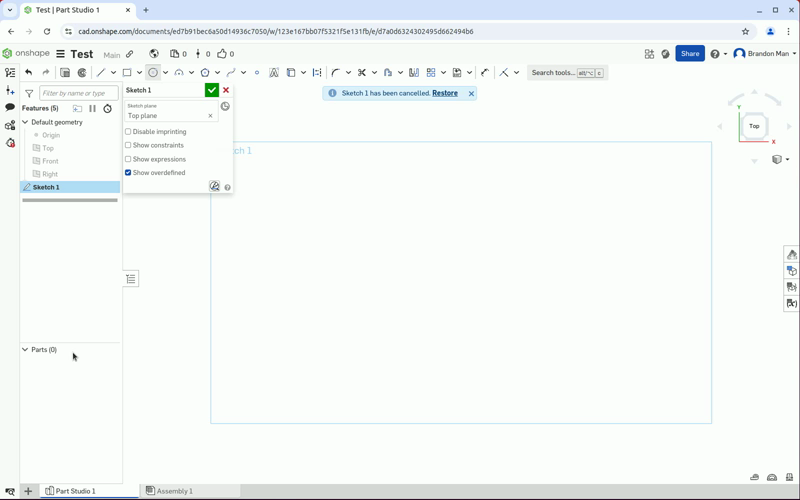
mouse_move(461, 282)
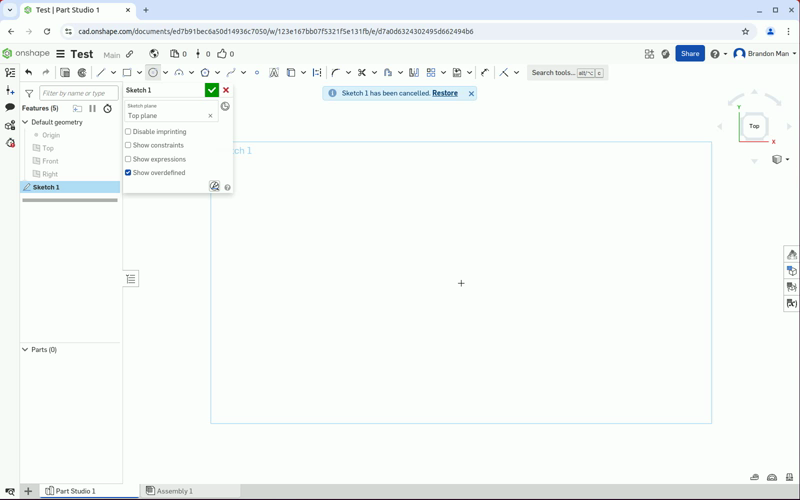
click(461, 282)
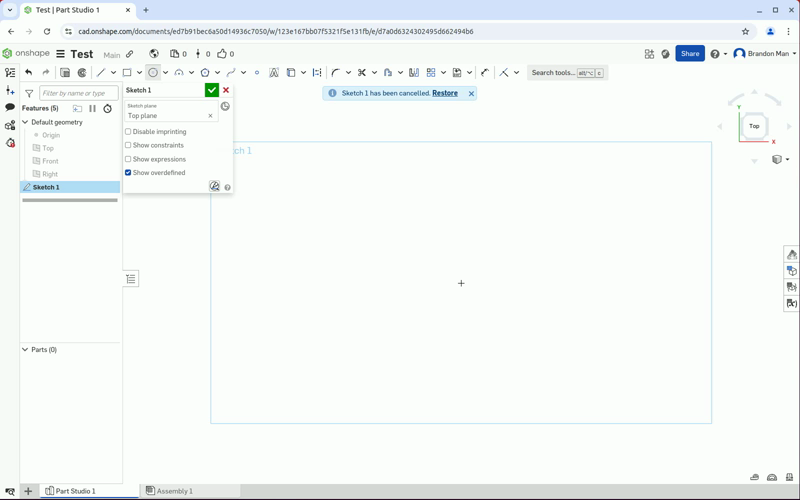
key_up(shift)
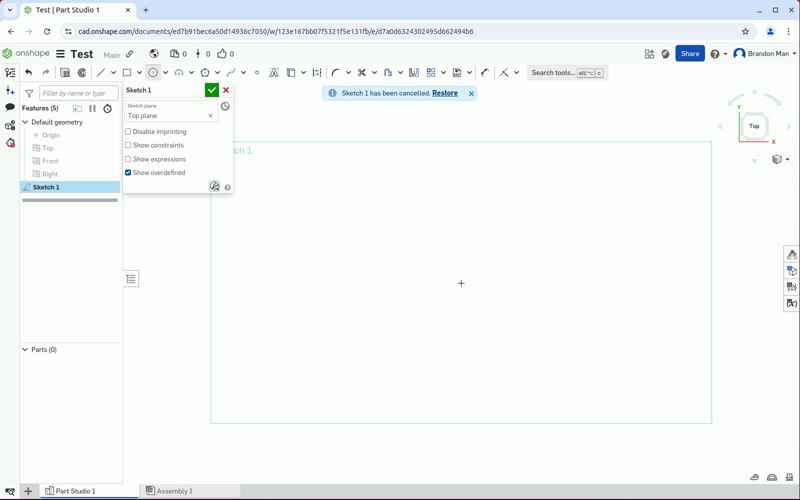
mouse_move(516, 282)
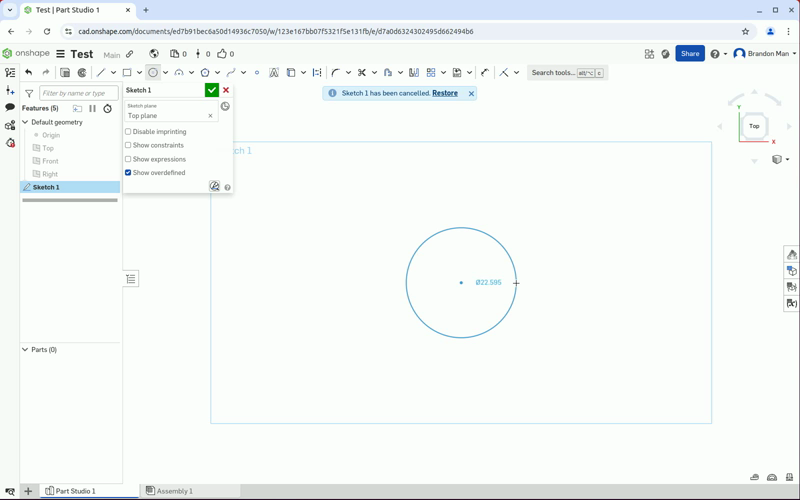
click(516, 282)
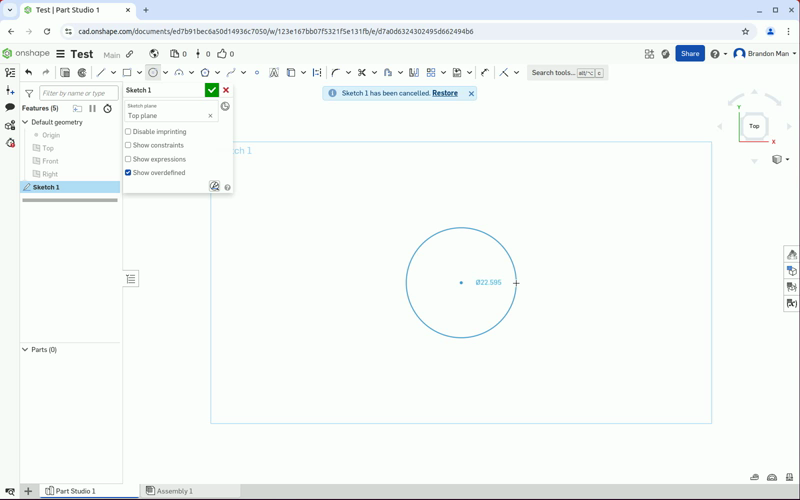
key(esc)
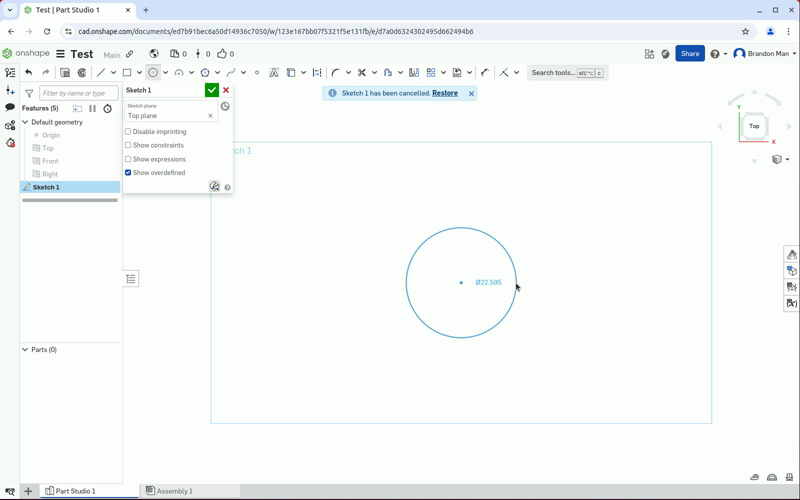
key(c)
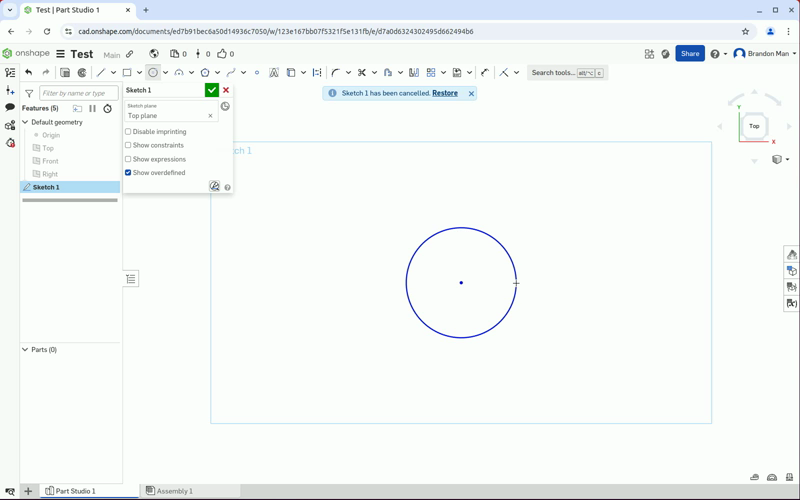
key_down(shift)
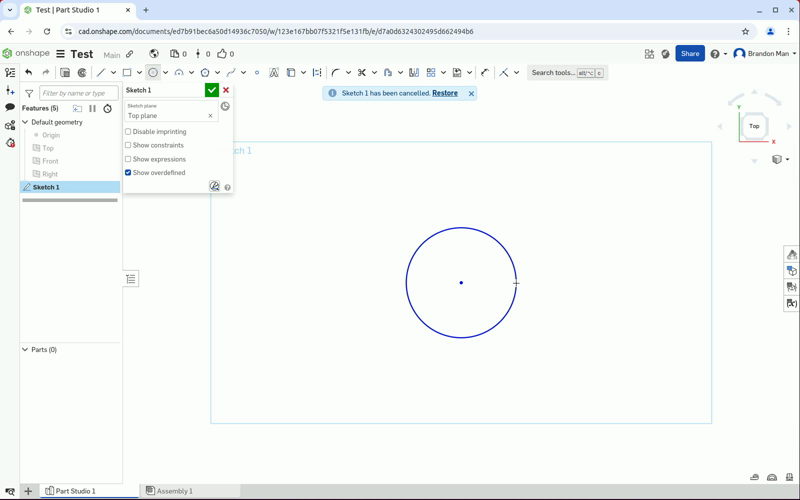
mouse_move(461, 282)
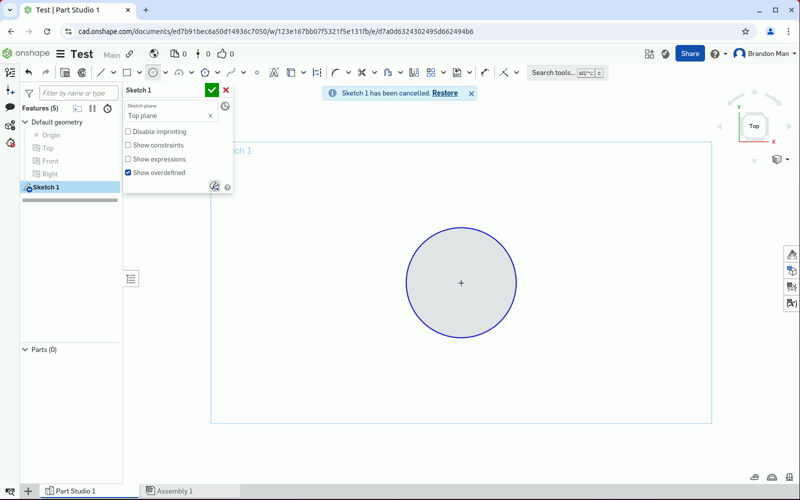
click(461, 282)
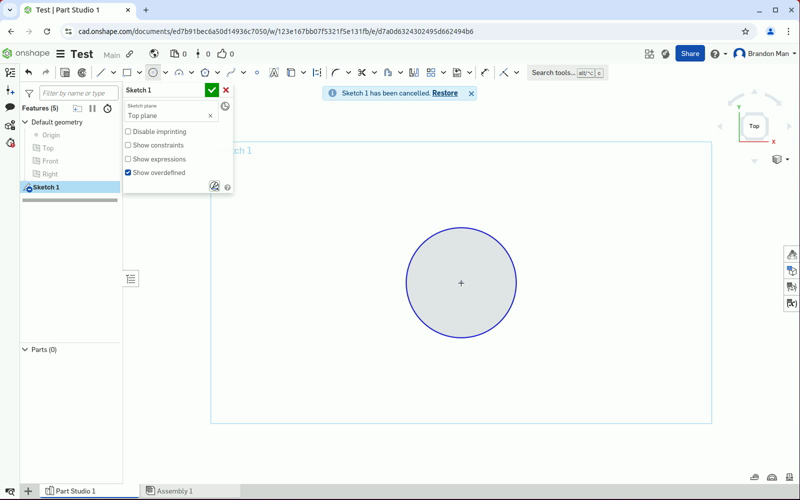
key_up(shift)
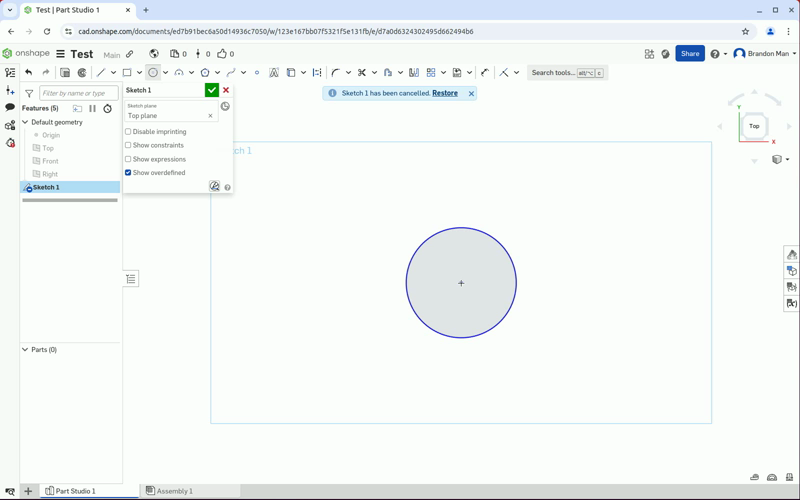
mouse_move(509, 282)
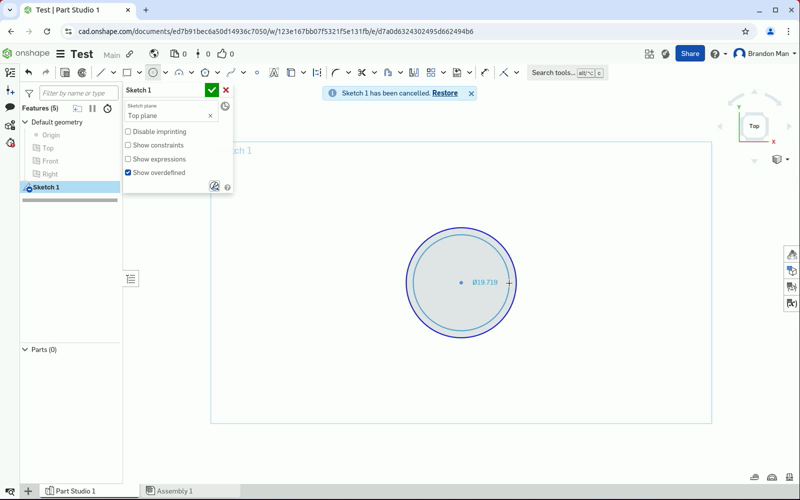
click(509, 282)
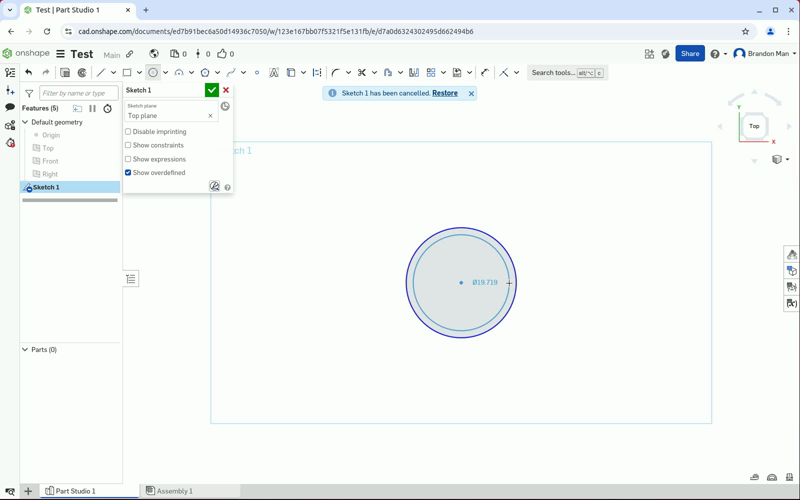
key(esc)
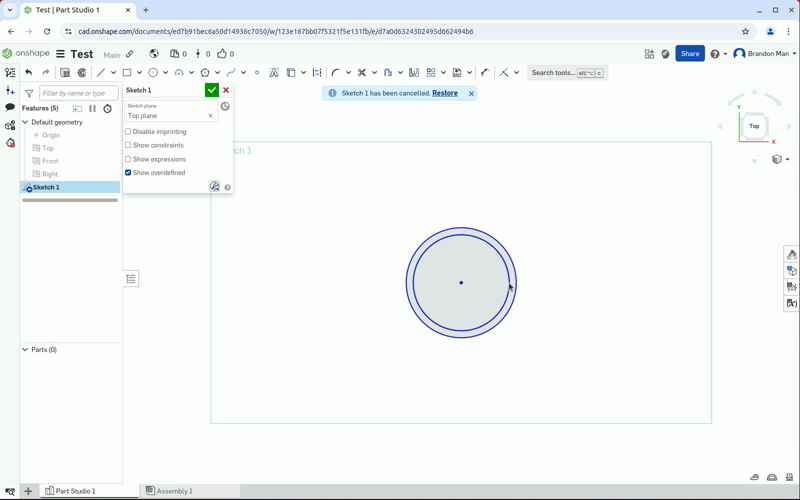
mouse_move(423, 247)
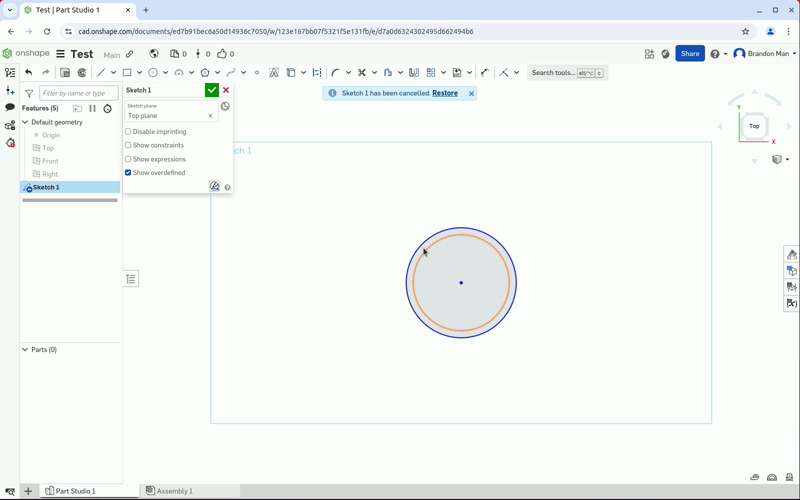
click(423, 247)
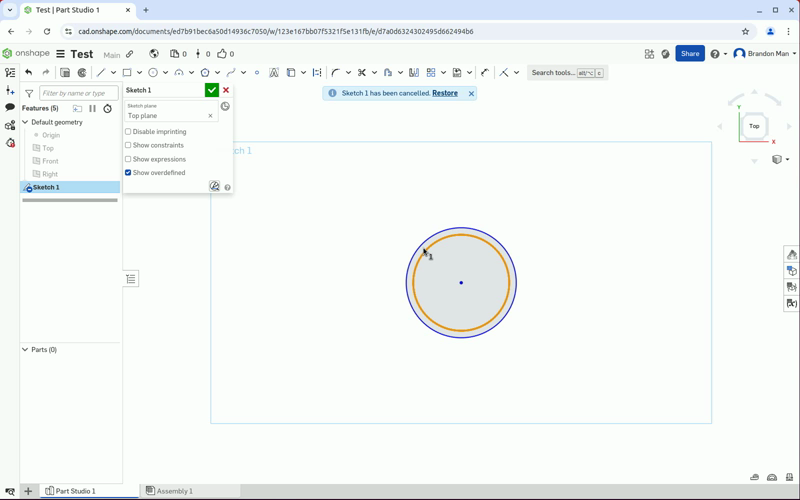
mouse_move(73, 352)
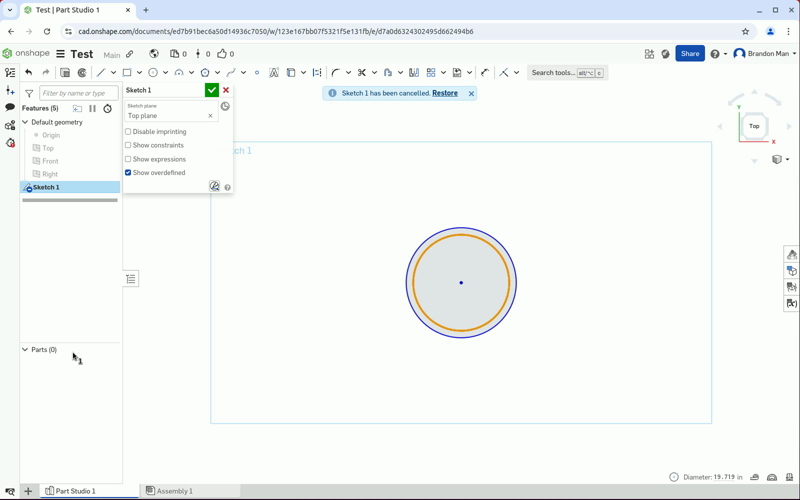
key(shift+y)
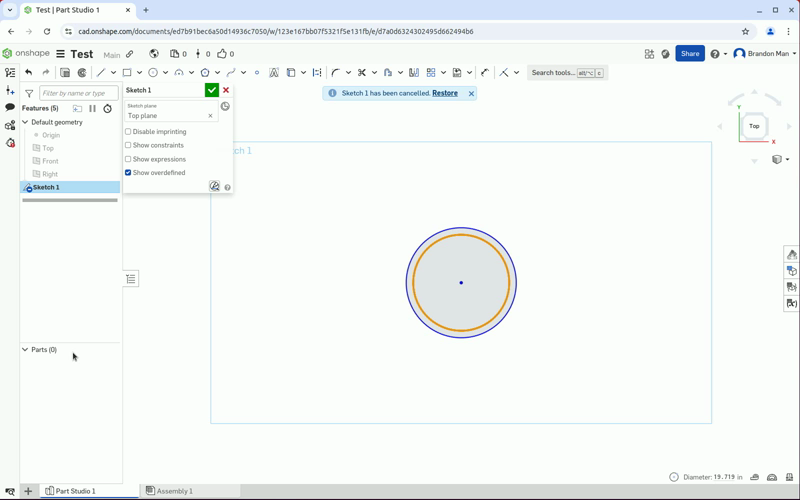
key(shift+e)
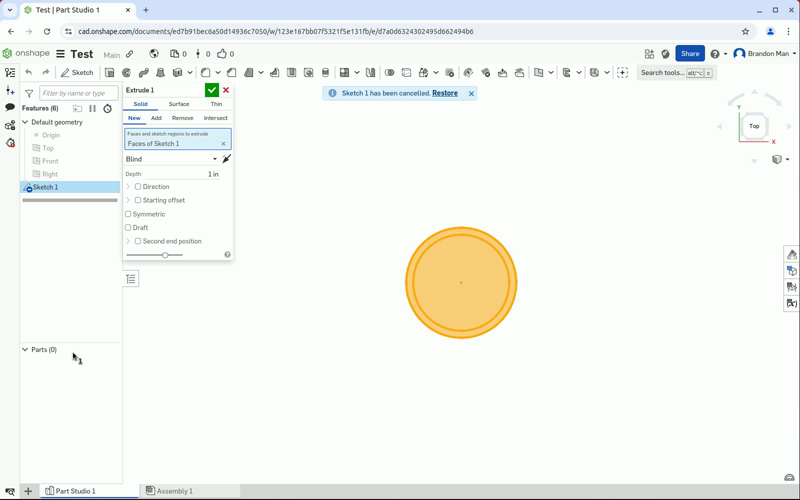
mouse_move(143, 106)
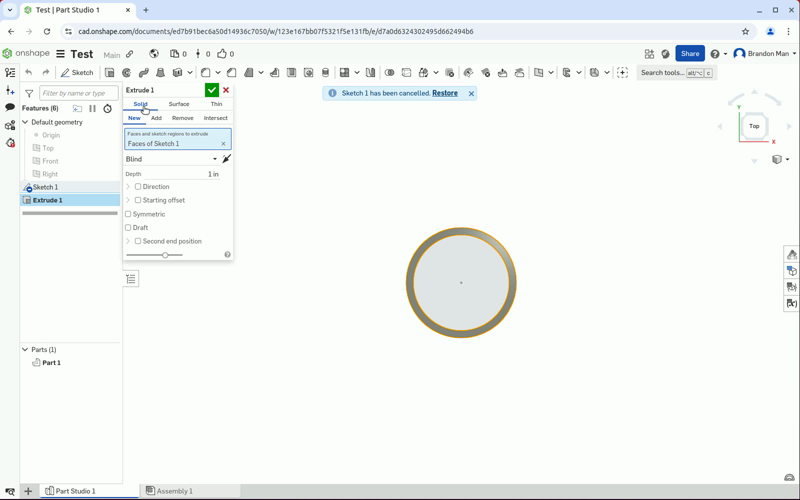
click(143, 106)
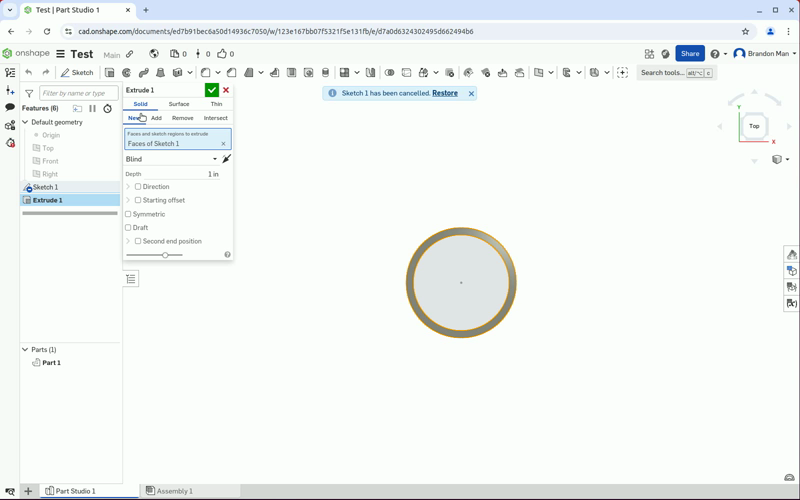
mouse_move(137, 120)
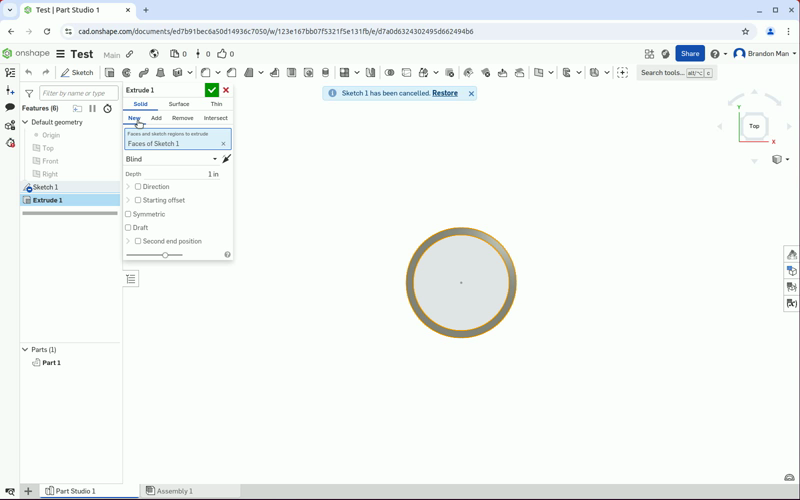
click(137, 120)
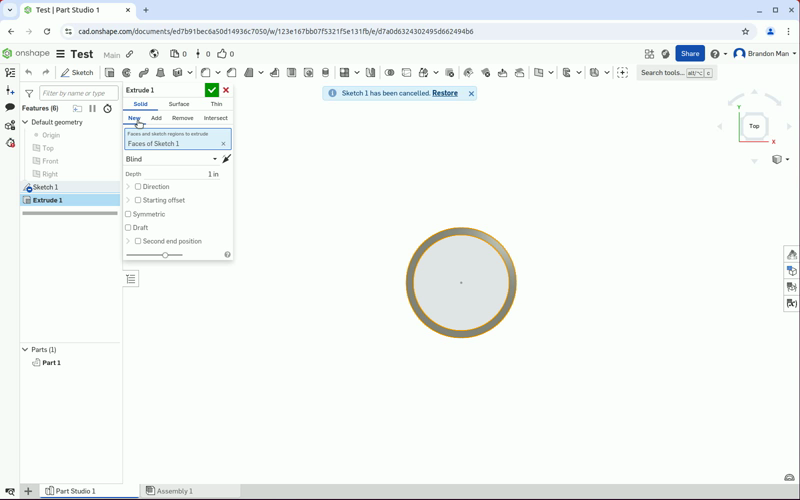
key(tab, 4)
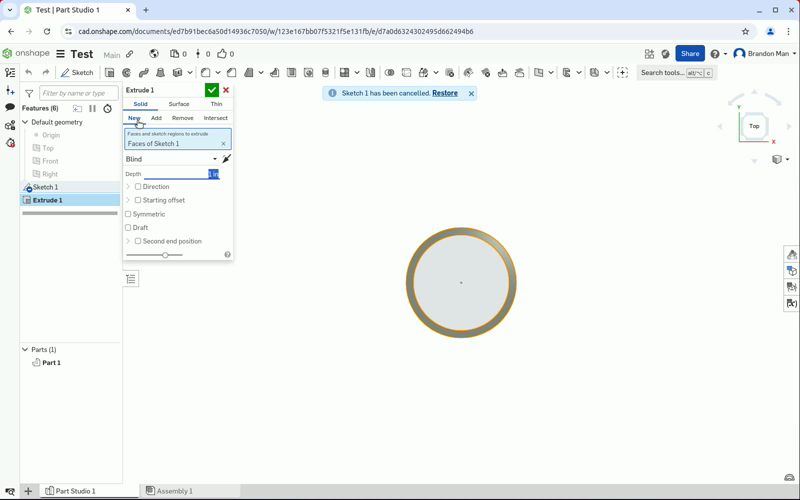
text(-4.574)
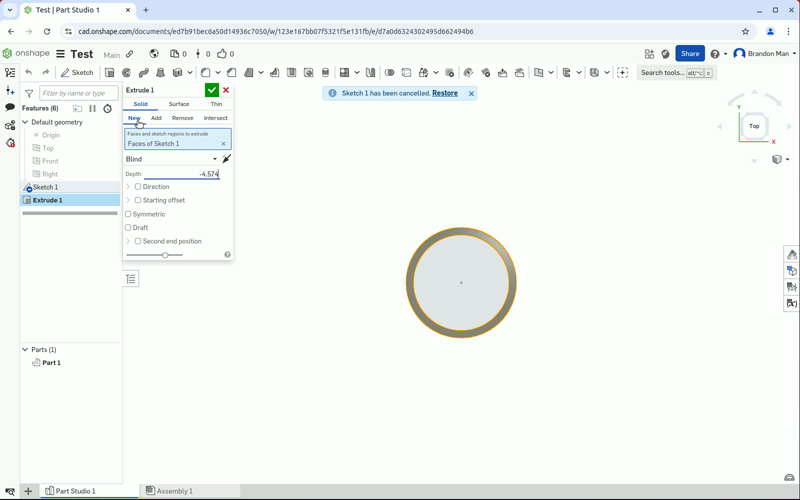
key(enter)
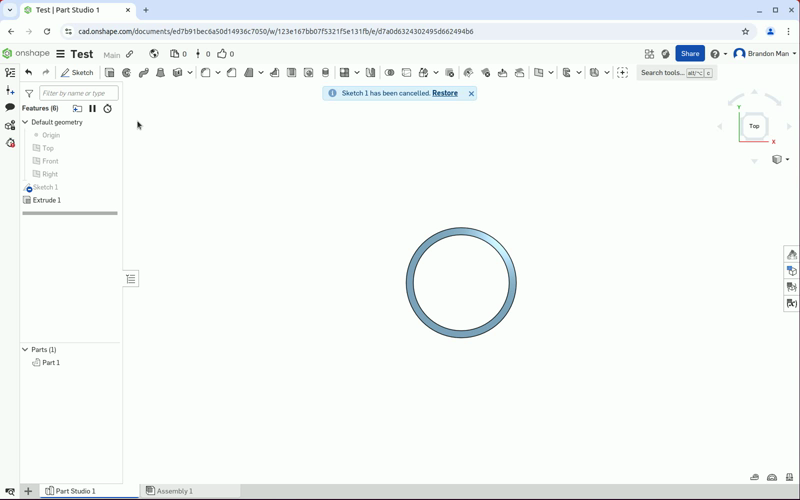
key(shift+h)
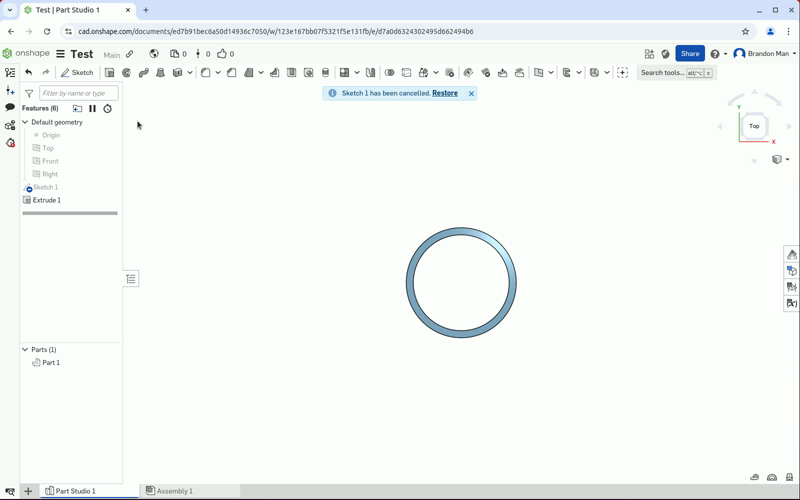
key(shift+h)
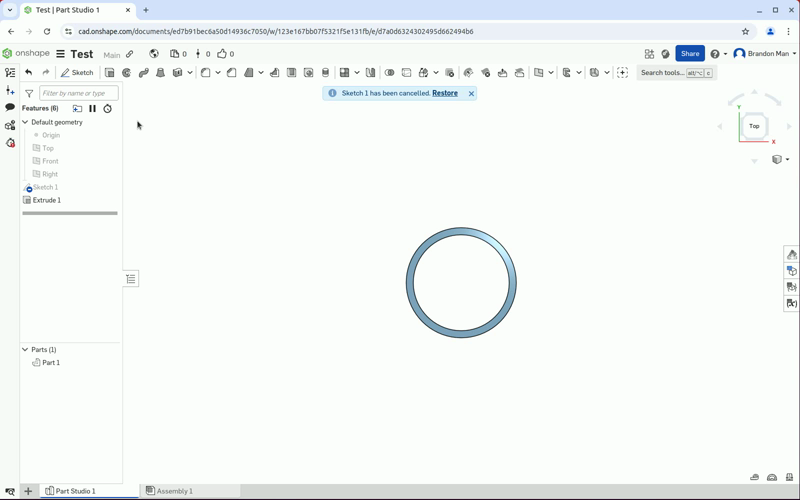
mouse_move(73, 189)
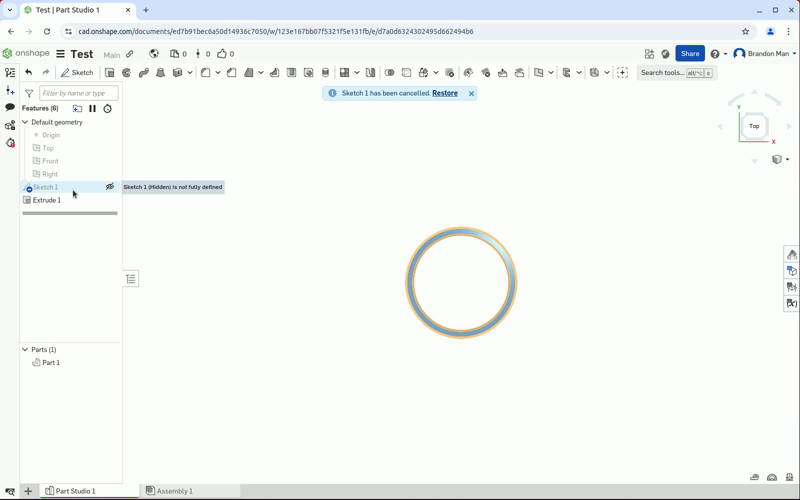
click(73, 189)
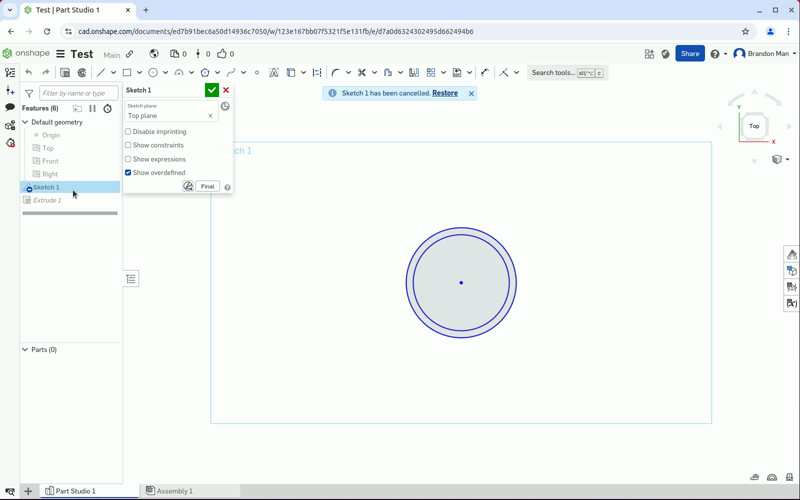
mouse_move(229, 92)
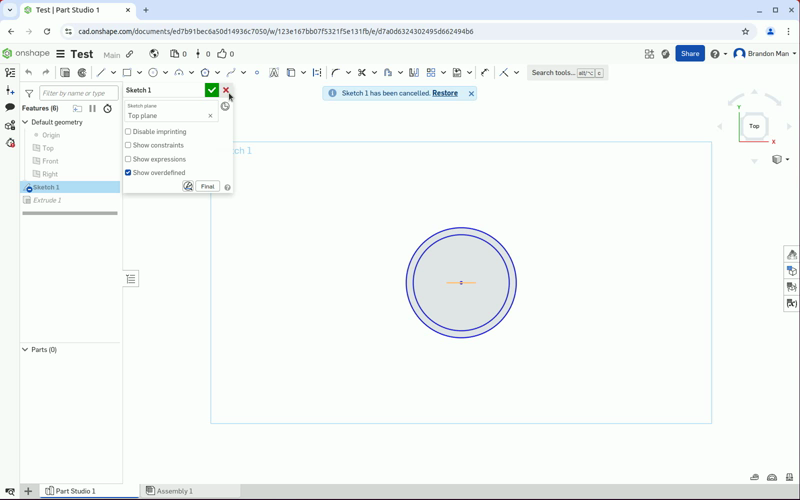
click(229, 92)
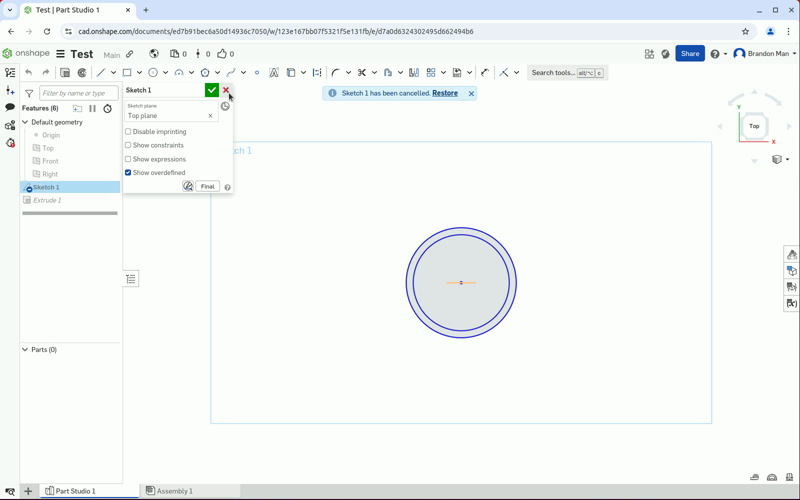
key(shift+s)
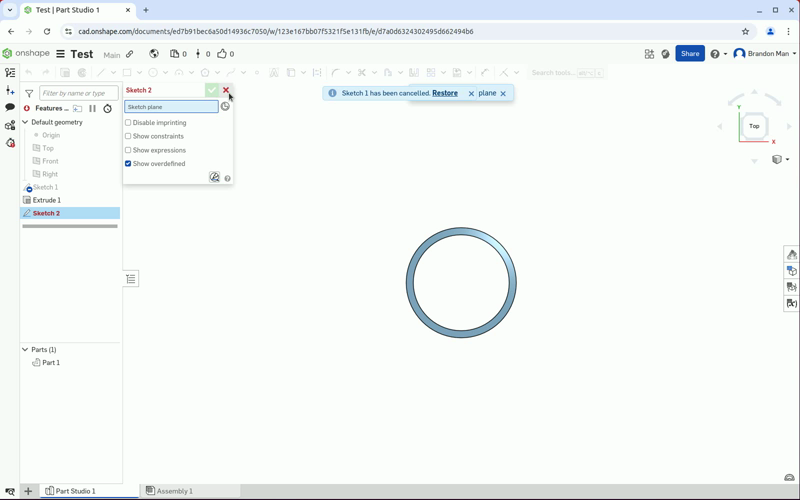
mouse_move(73, 150)
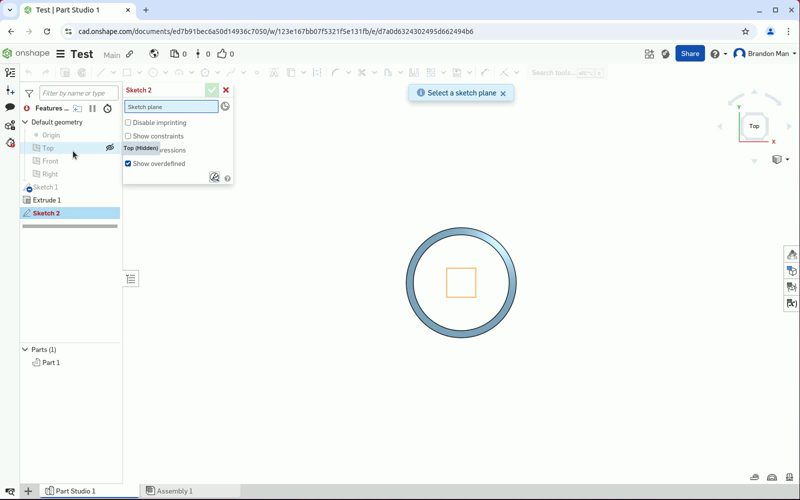
click(73, 150)
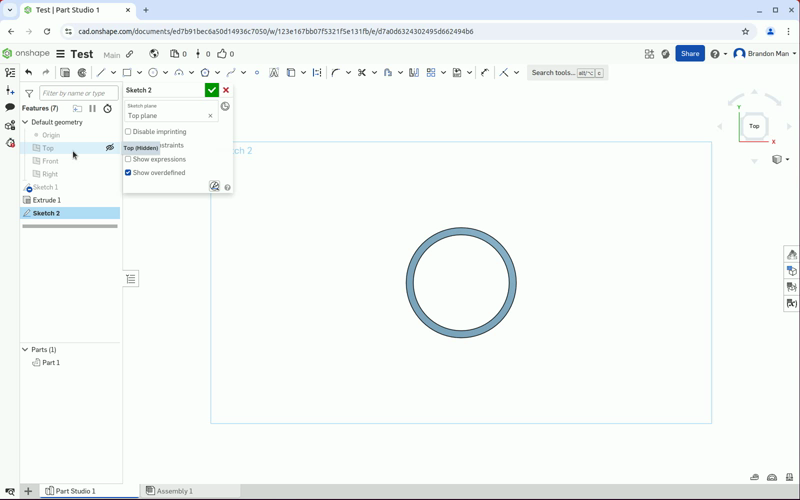
mouse_move(73, 352)
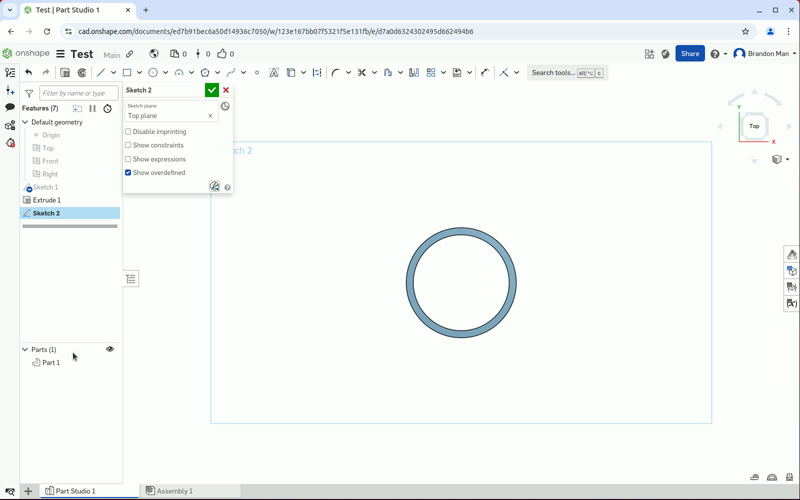
key(y)
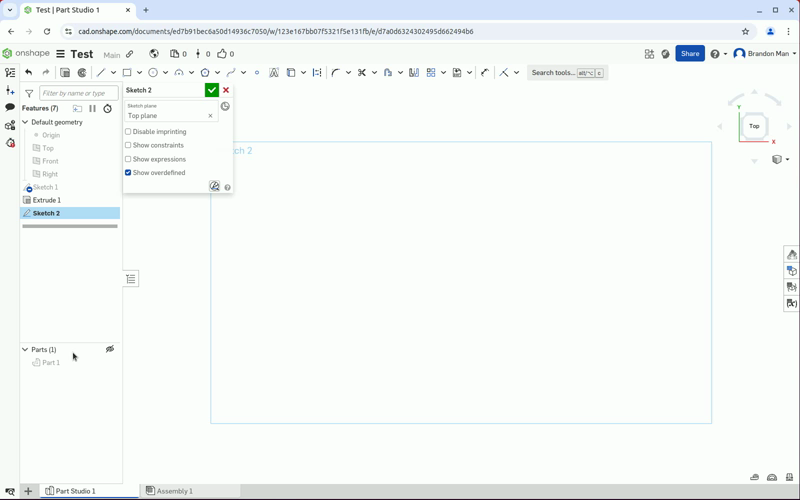
key(c)
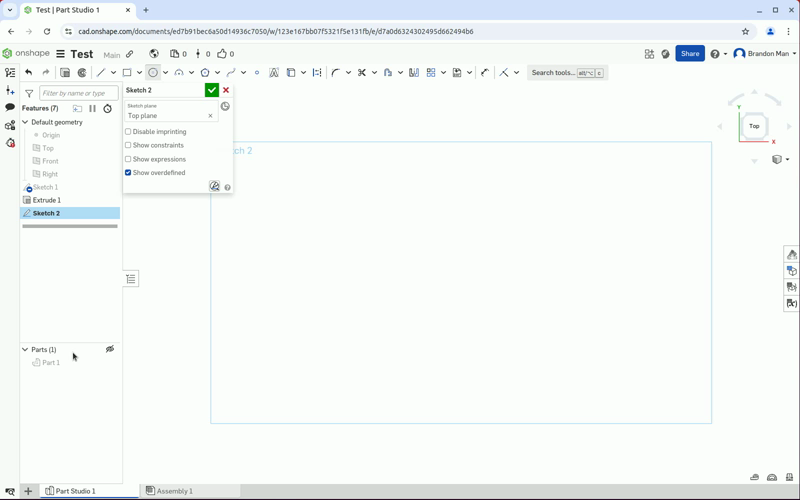
key_down(shift)
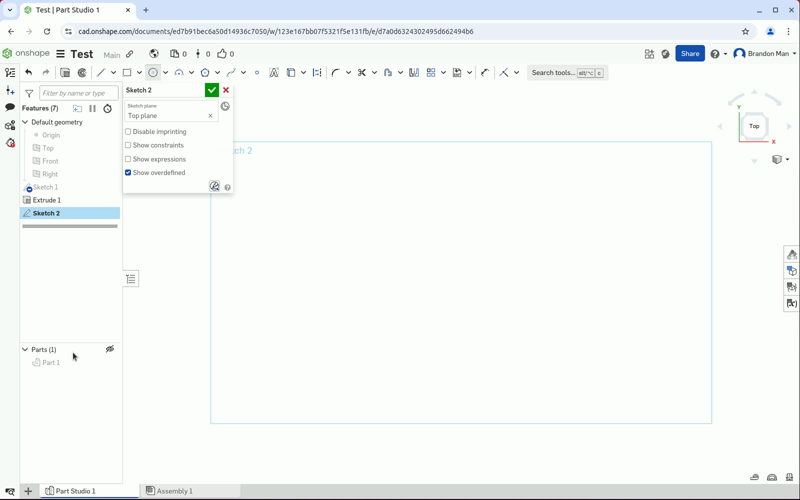
mouse_move(461, 282)
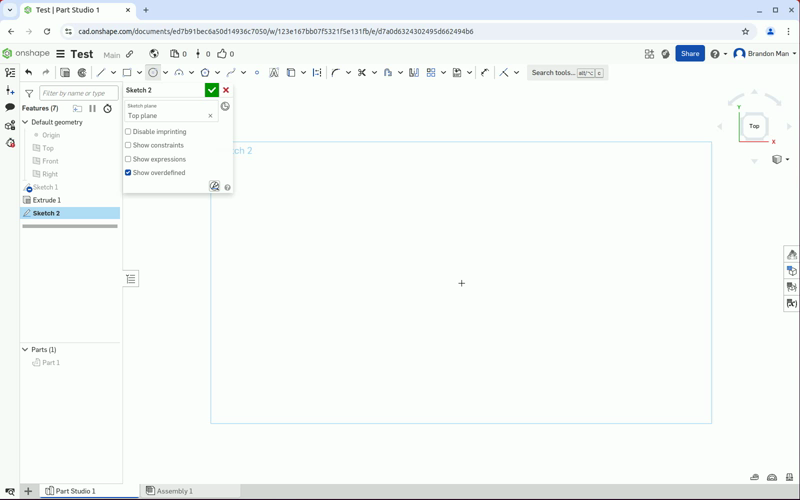
click(461, 282)
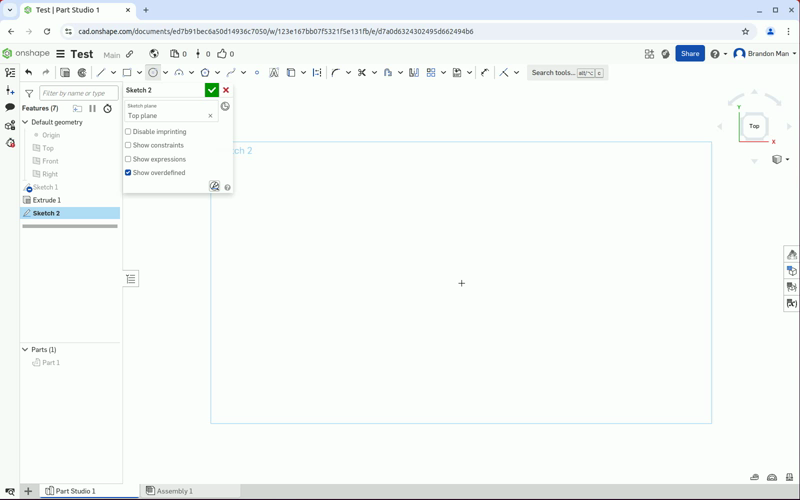
key_up(shift)
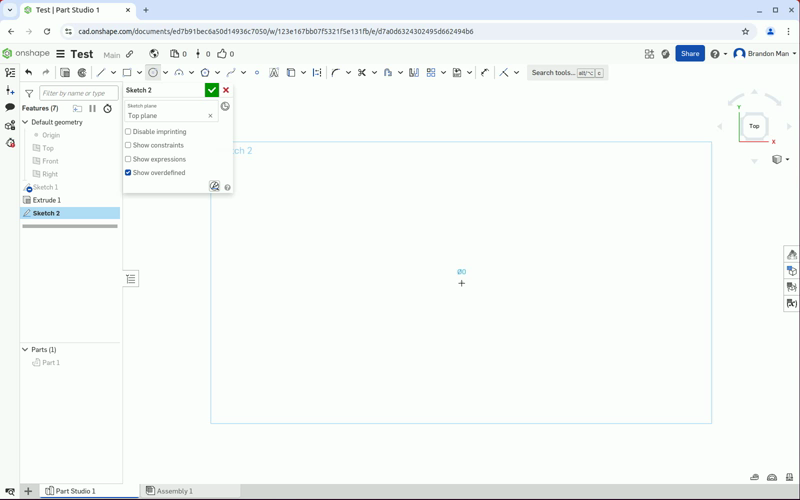
mouse_move(509, 282)
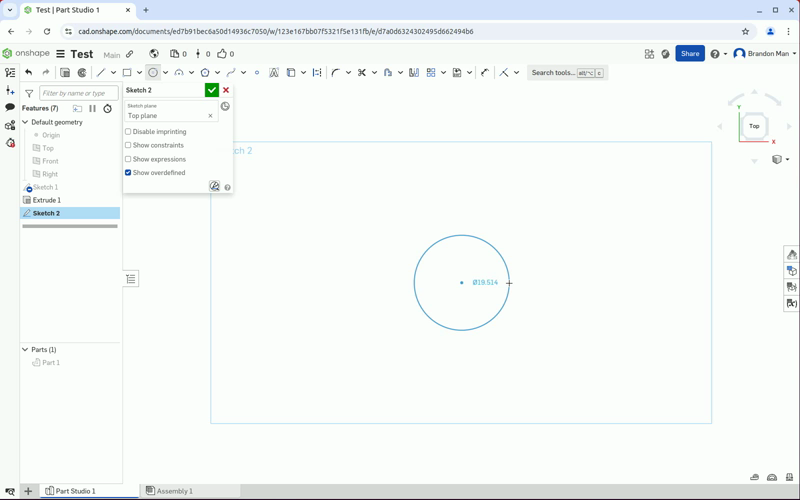
click(509, 282)
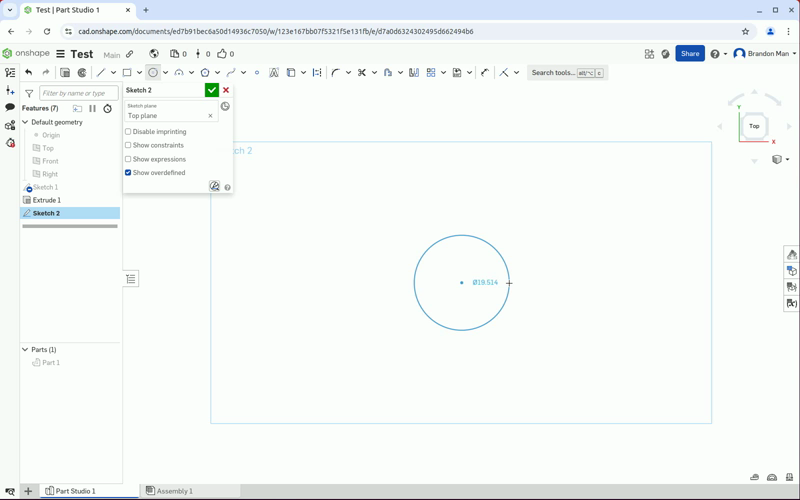
key(esc)
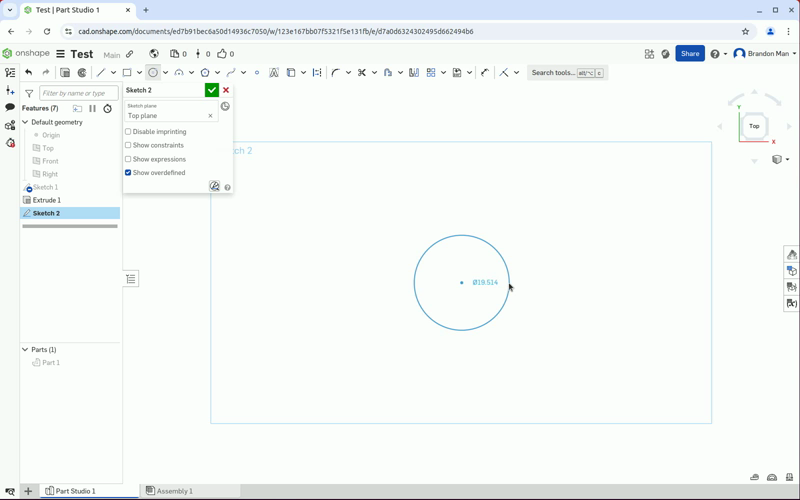
mouse_move(444, 283)
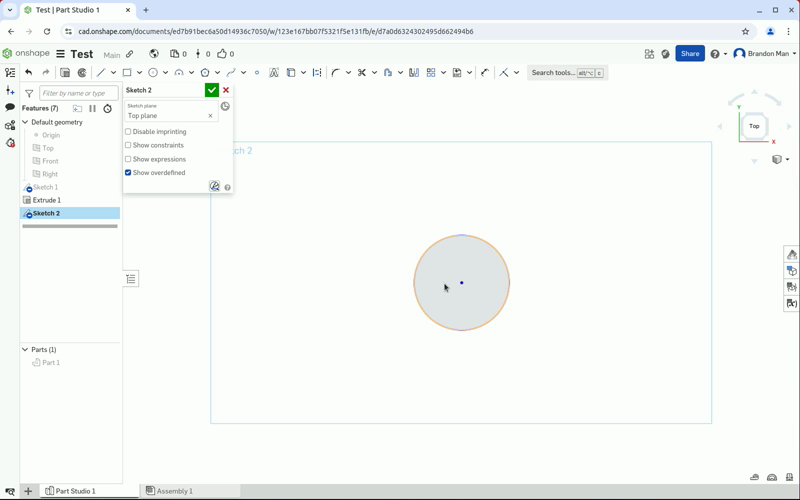
click(444, 283)
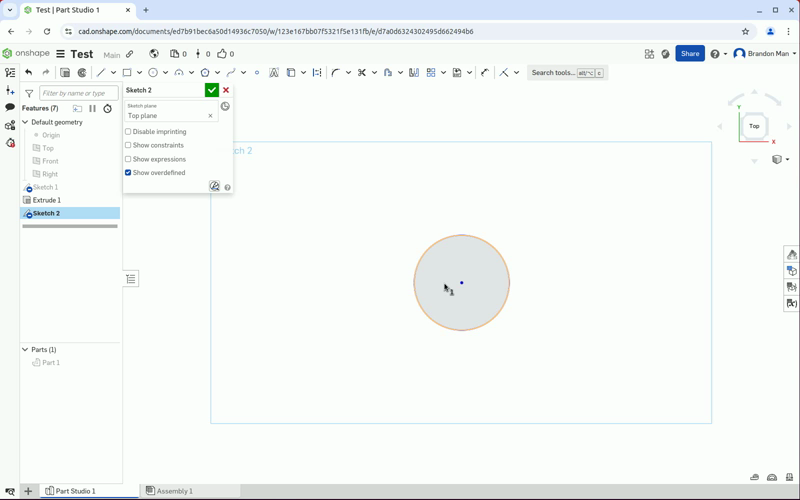
mouse_move(73, 352)
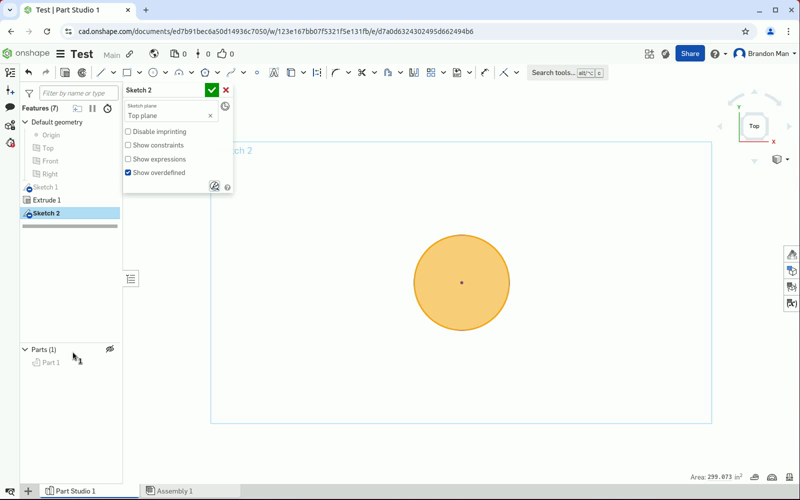
key(shift+y)
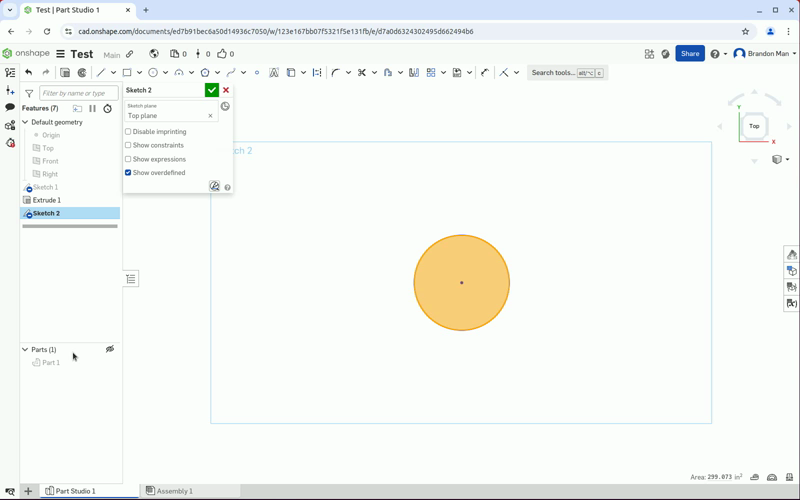
key(shift+e)
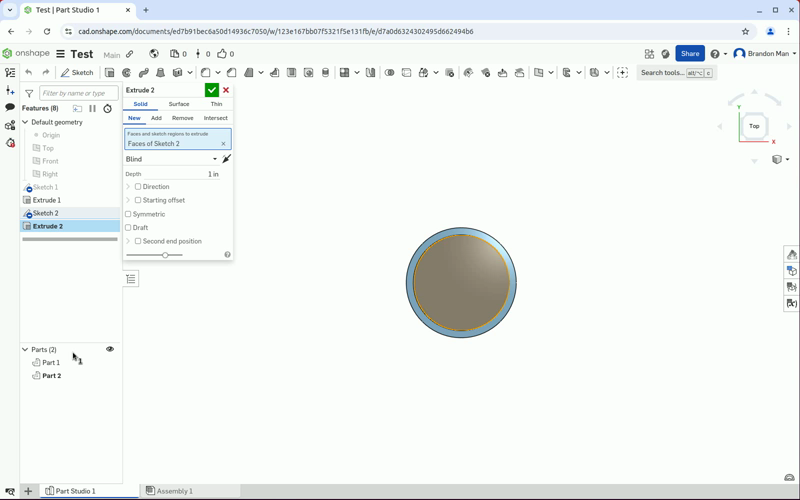
mouse_move(143, 106)
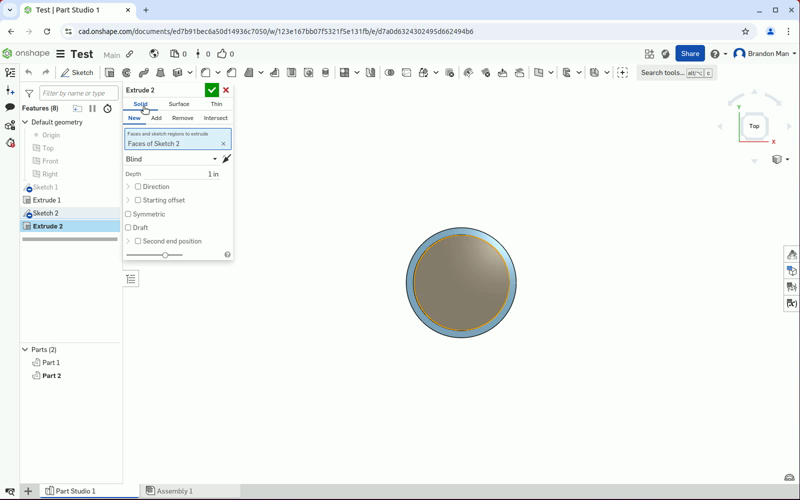
click(143, 106)
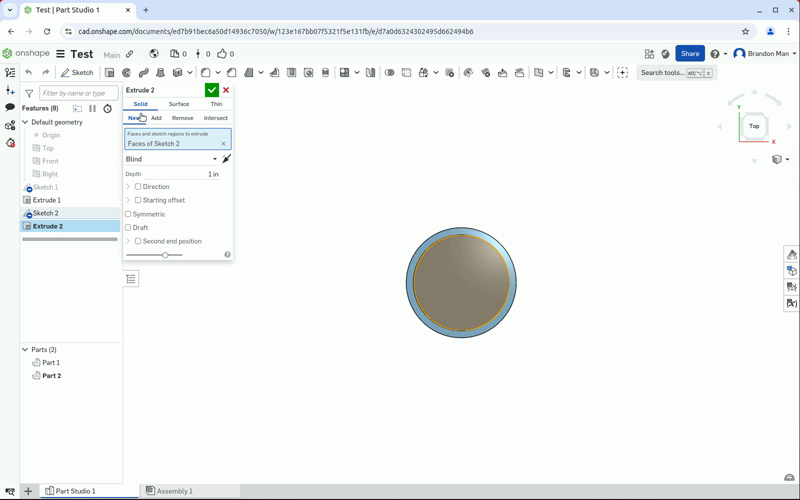
mouse_move(137, 120)
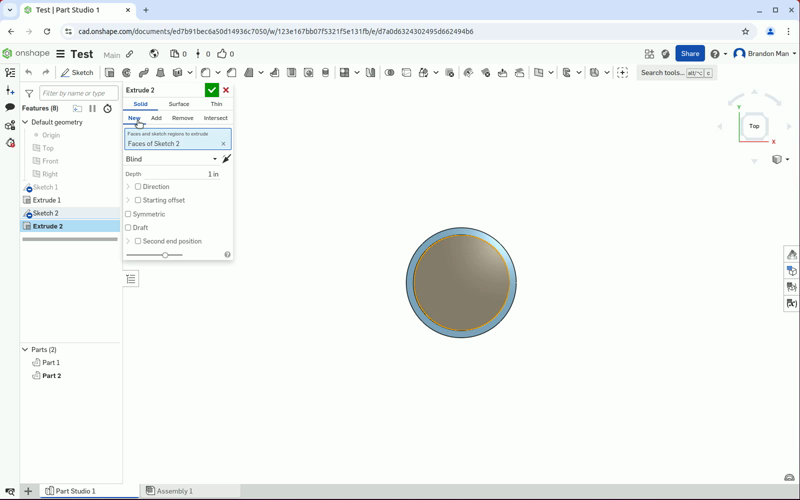
click(137, 120)
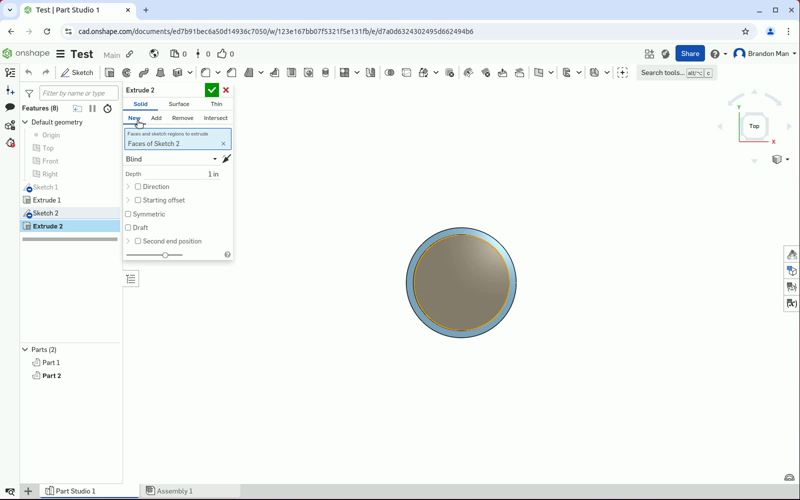
key(tab, 4)
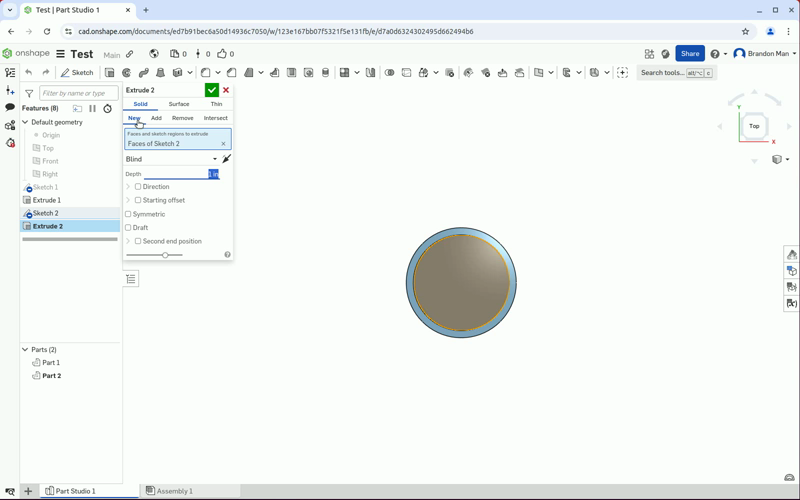
text(-4.574)
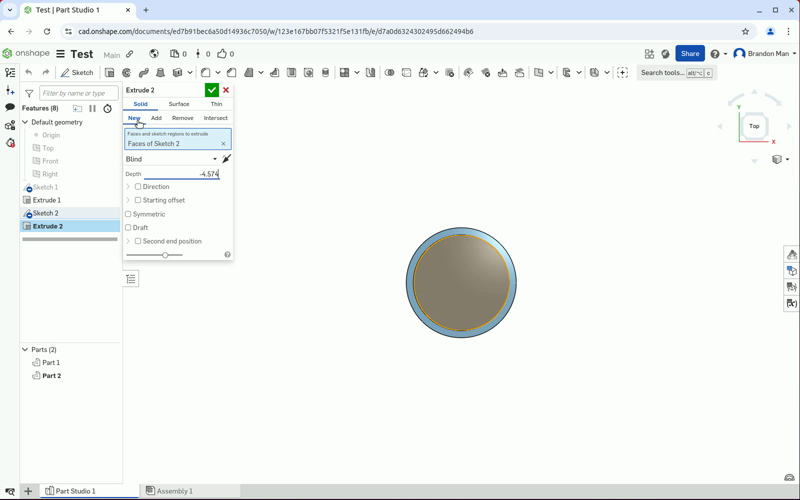
key(enter)
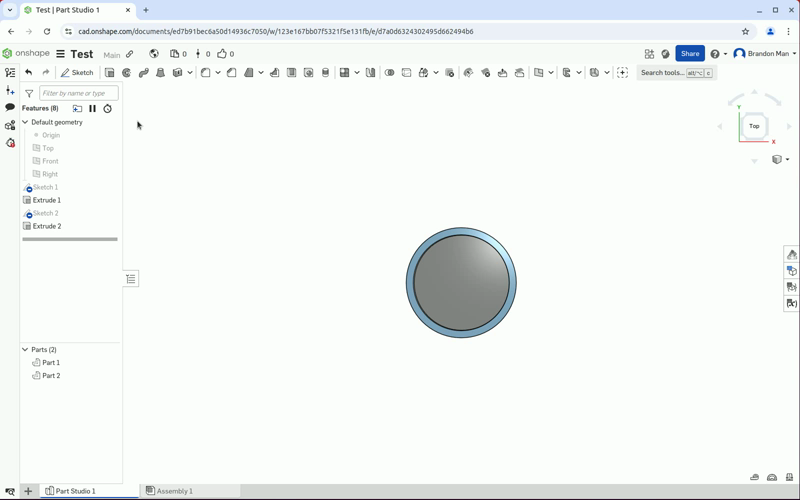
key(shift+h)
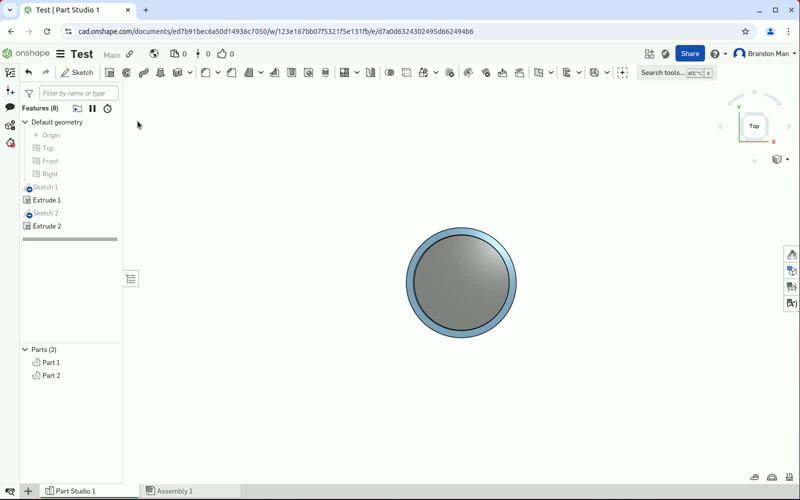
key(shift+h)
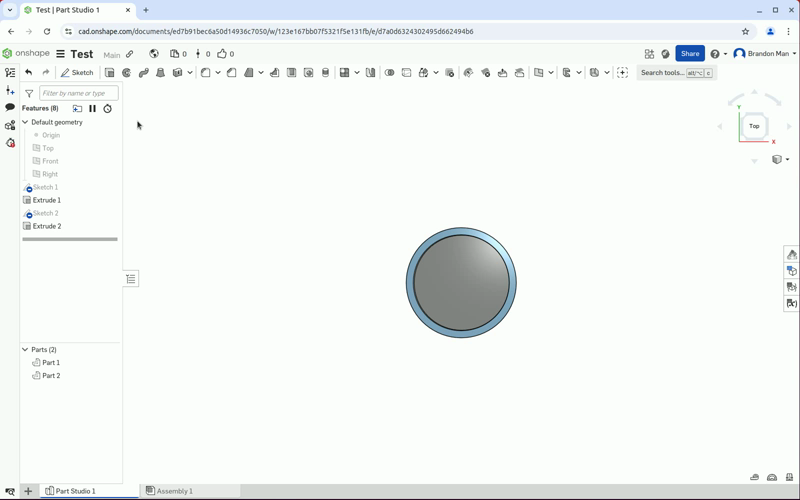
mouse_move(73, 189)
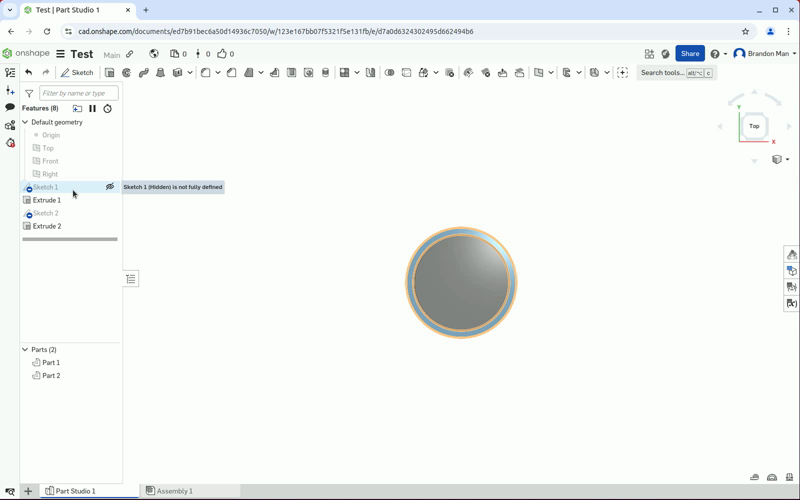
click(73, 189)
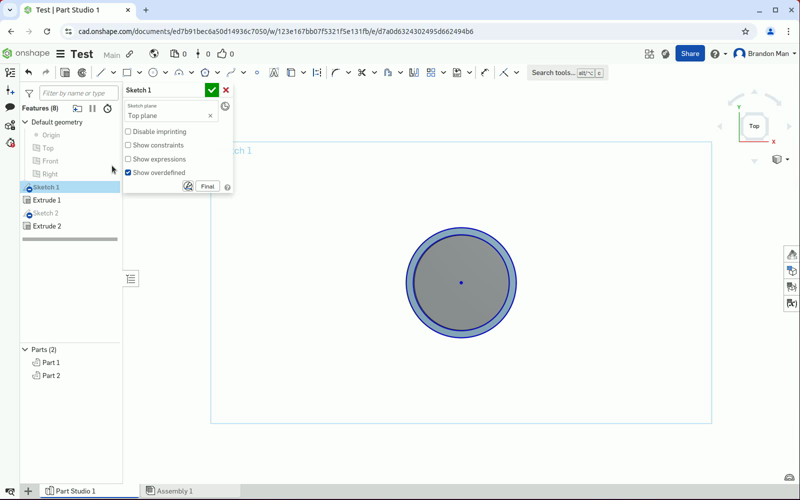
mouse_move(229, 92)
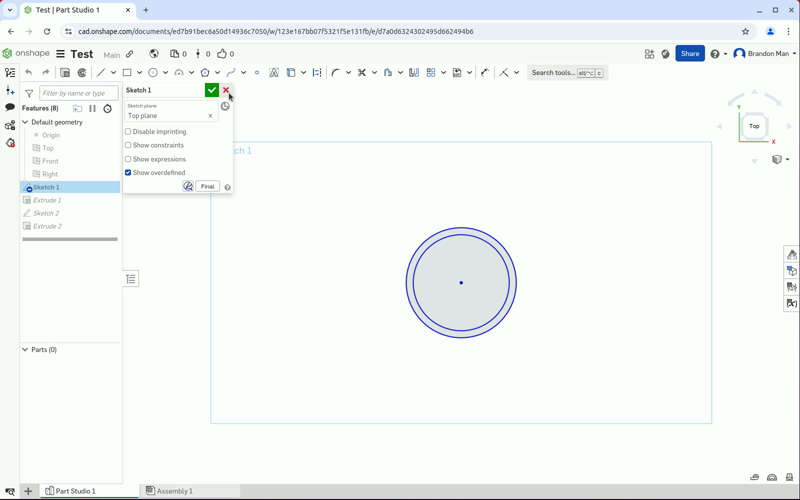
click(229, 92)
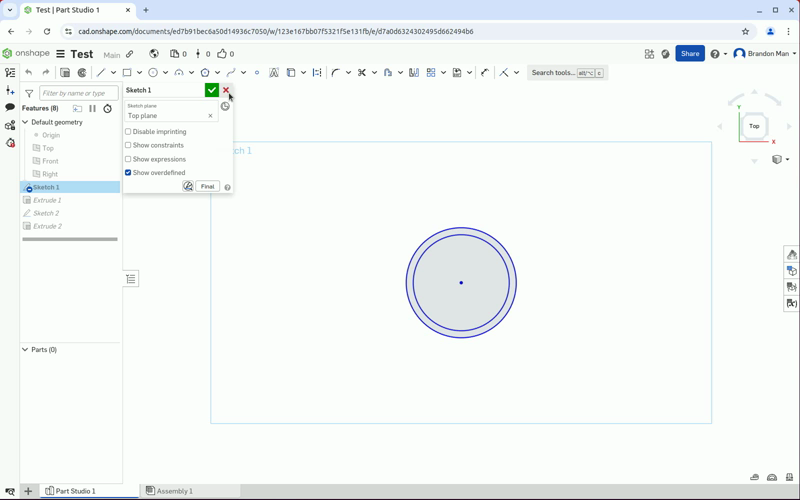
key(shift+s)
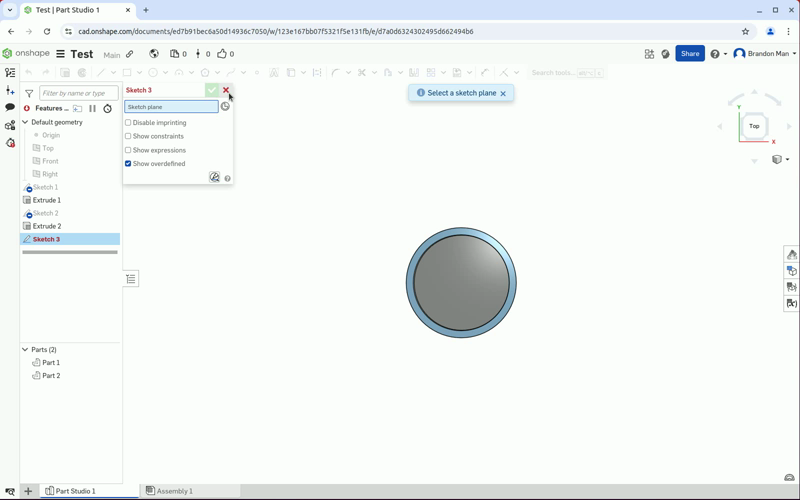
mouse_move(73, 150)
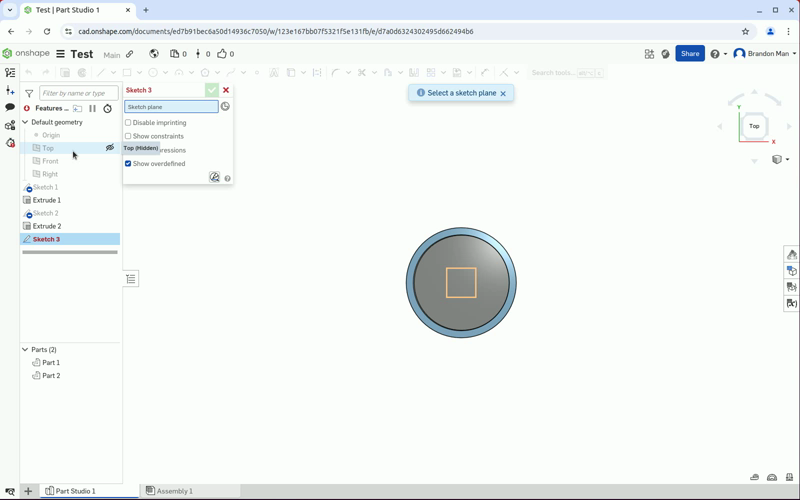
click(73, 150)
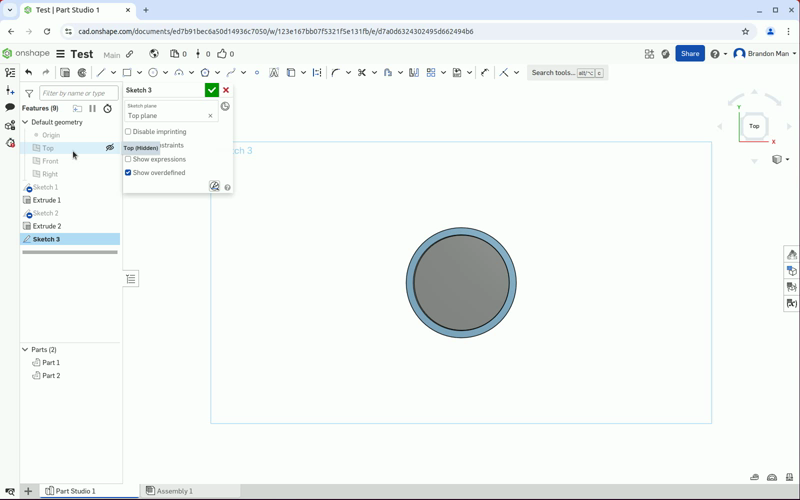
mouse_move(73, 352)
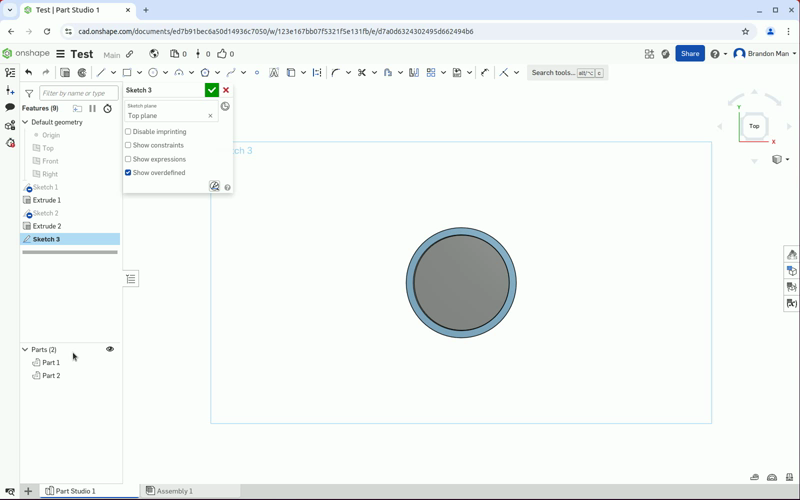
key(y)
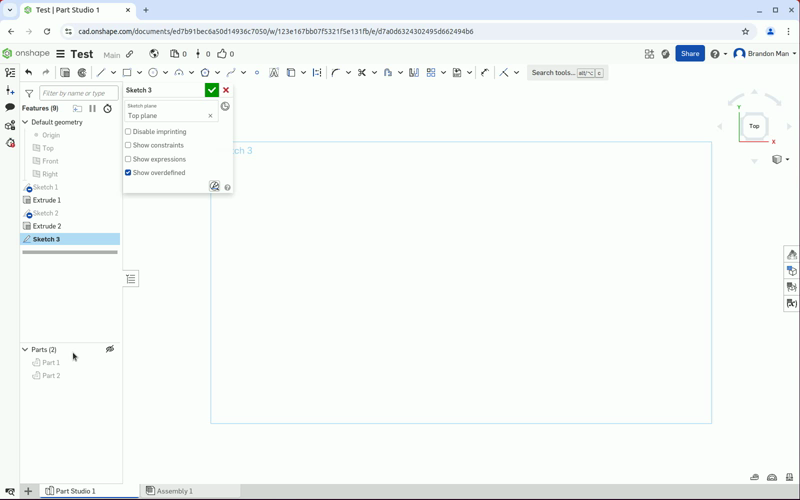
key(c)
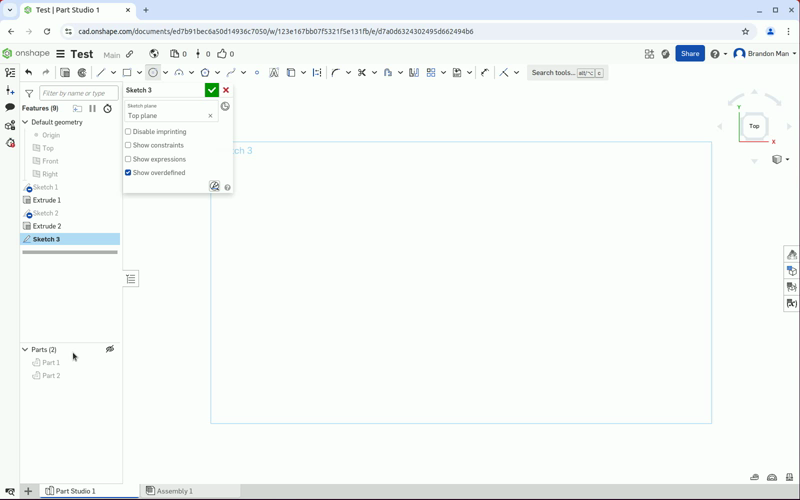
key_down(shift)
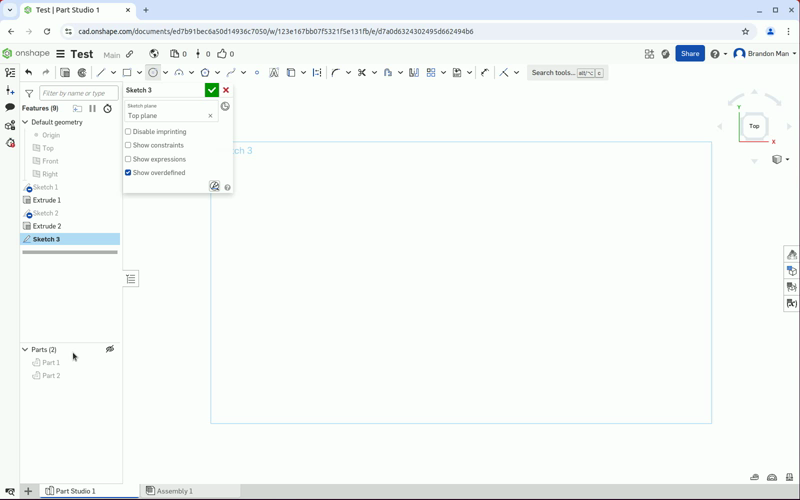
mouse_move(461, 282)
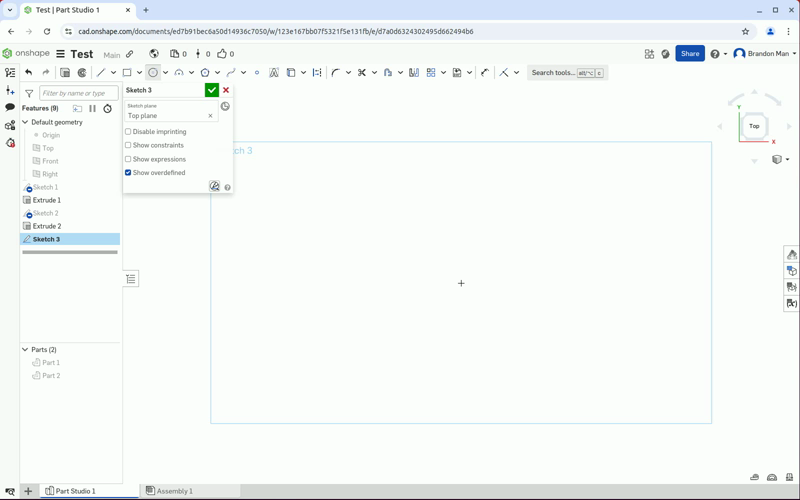
click(461, 282)
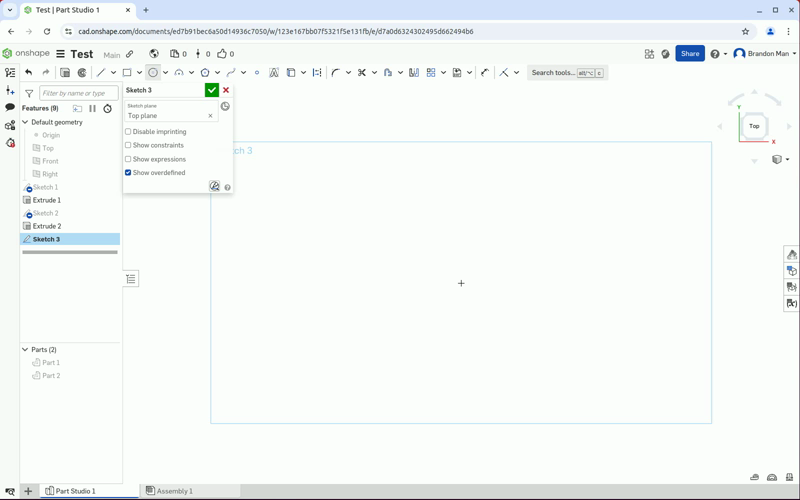
key_up(shift)
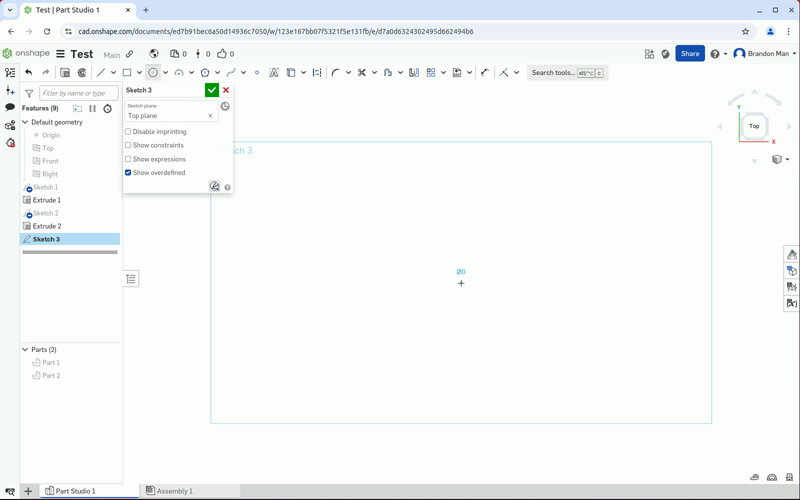
mouse_move(574, 282)
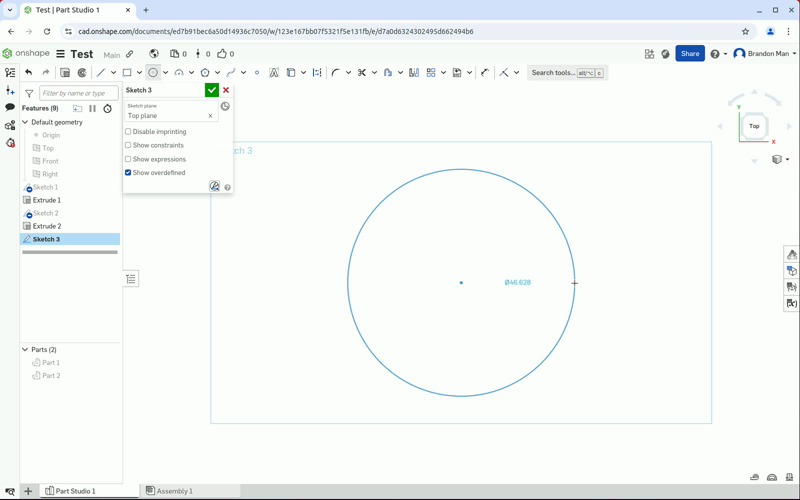
click(574, 282)
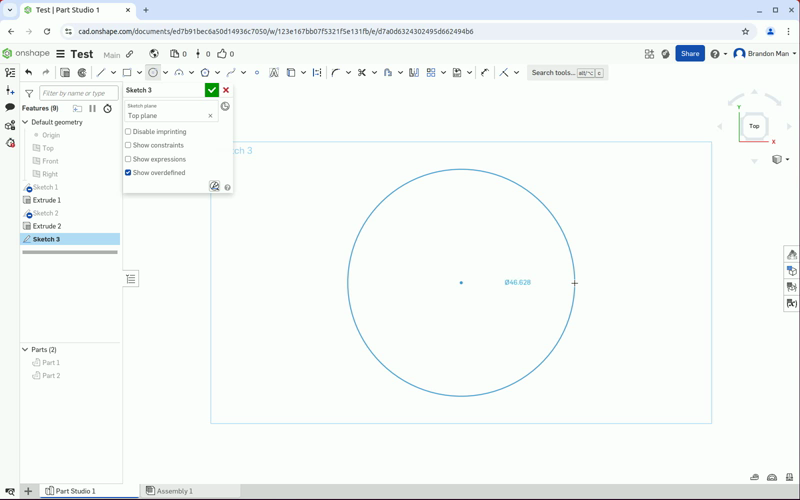
key(esc)
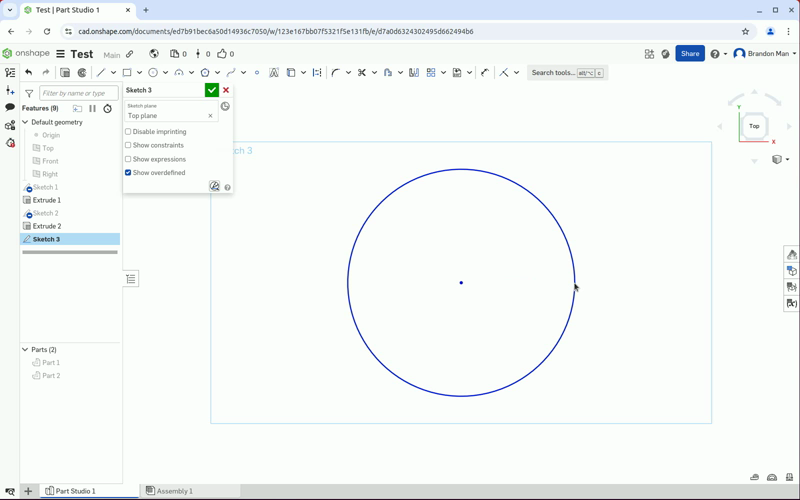
key(c)
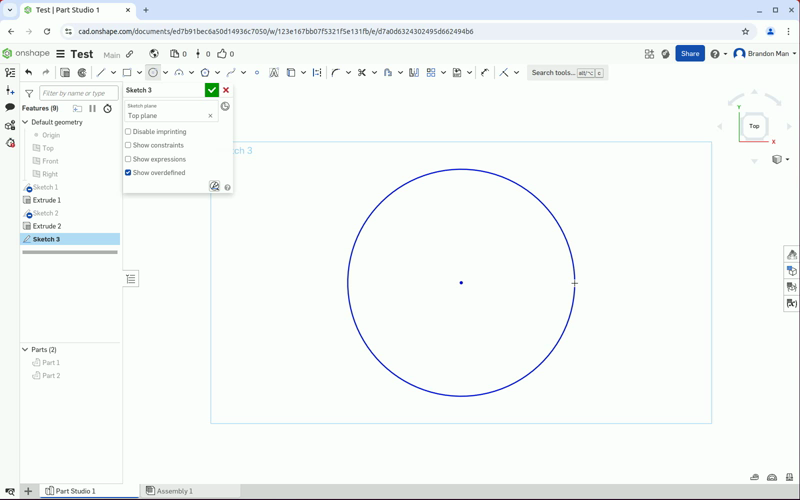
key_down(shift)
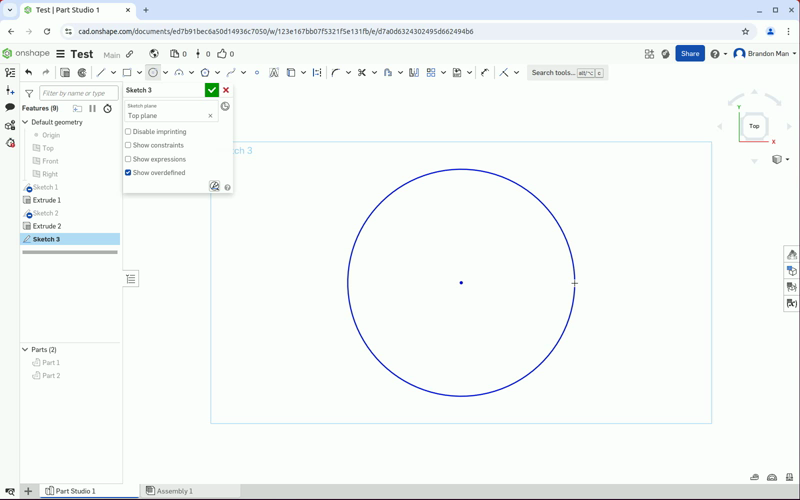
mouse_move(461, 282)
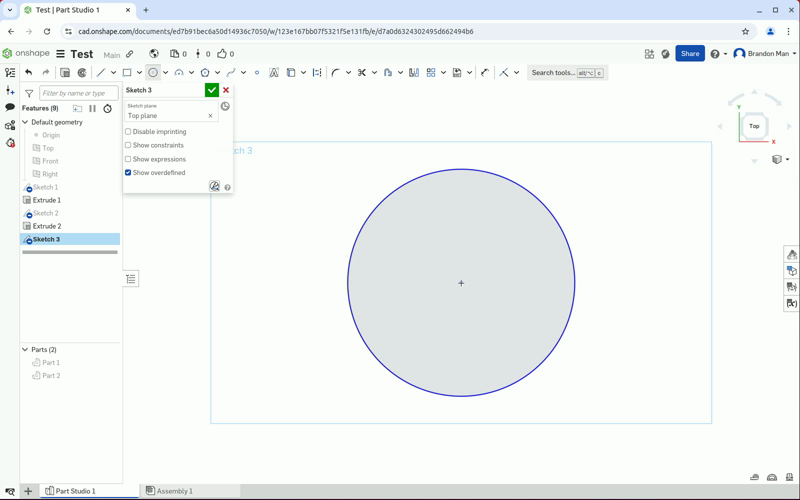
click(461, 282)
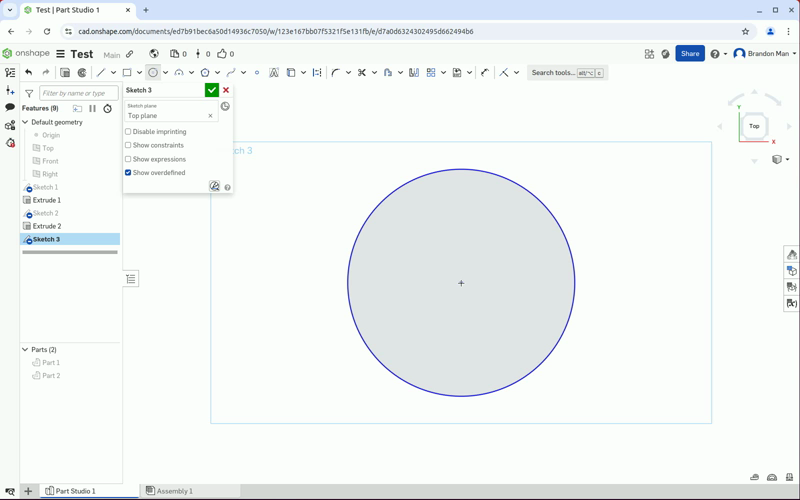
key_up(shift)
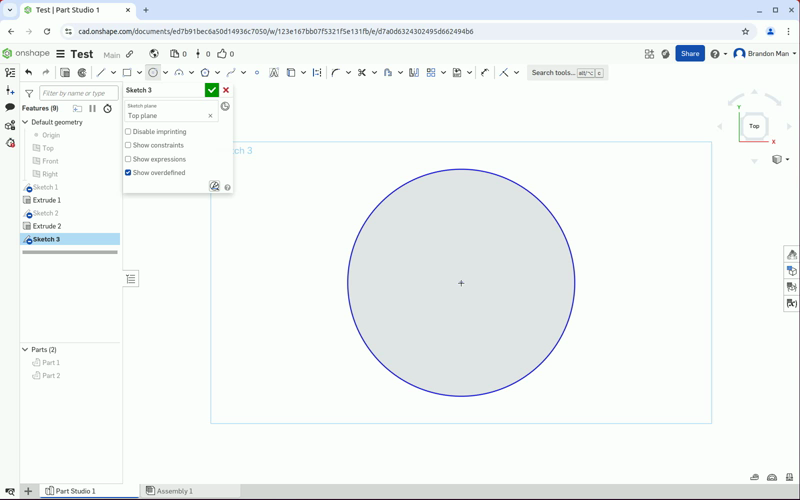
mouse_move(515, 282)
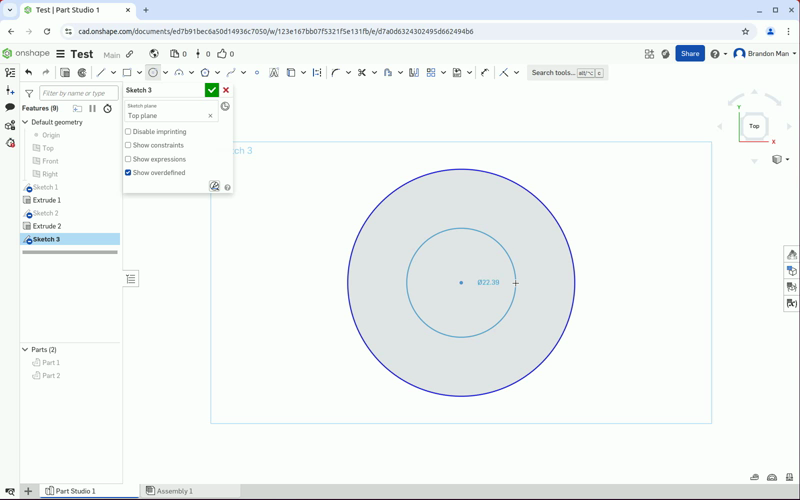
click(515, 282)
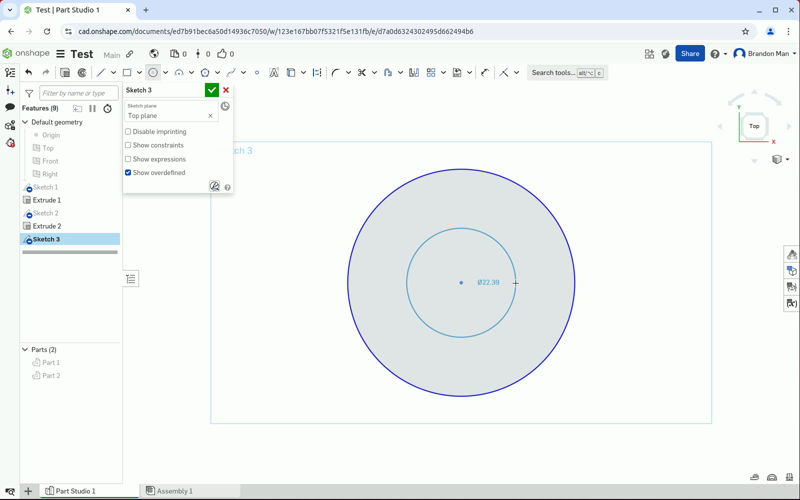
key(esc)
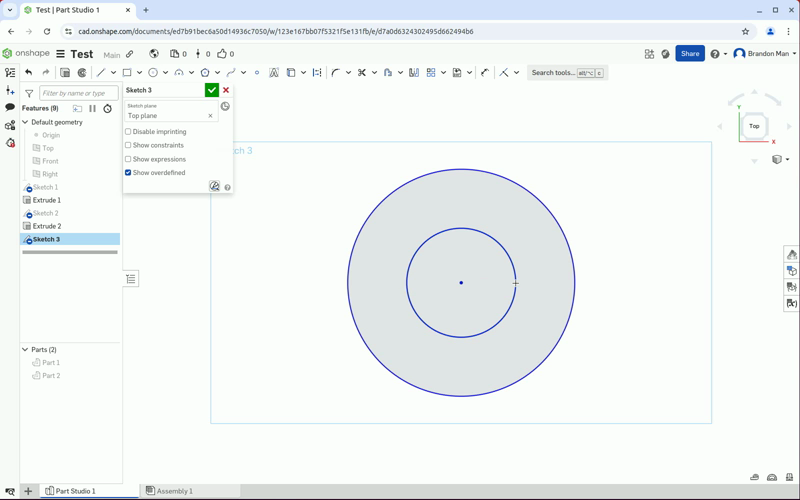
mouse_move(379, 243)
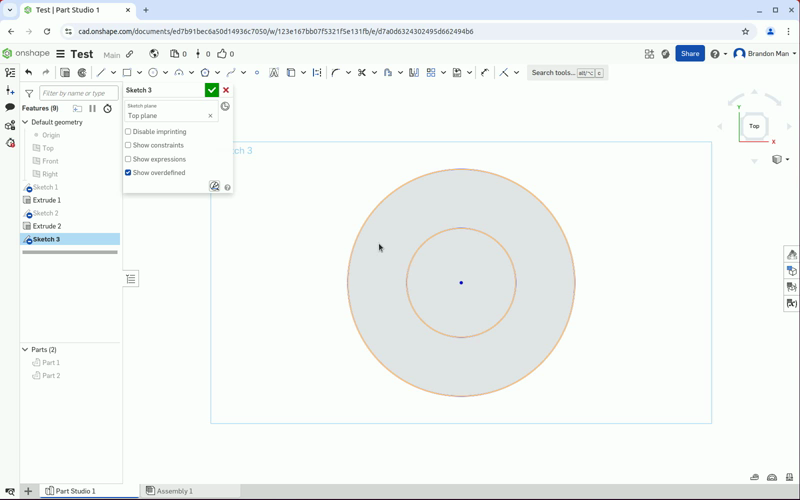
click(379, 243)
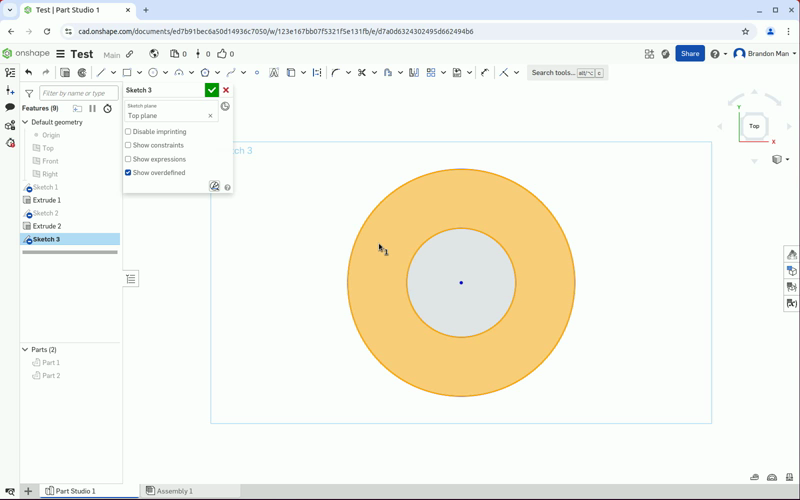
mouse_move(73, 352)
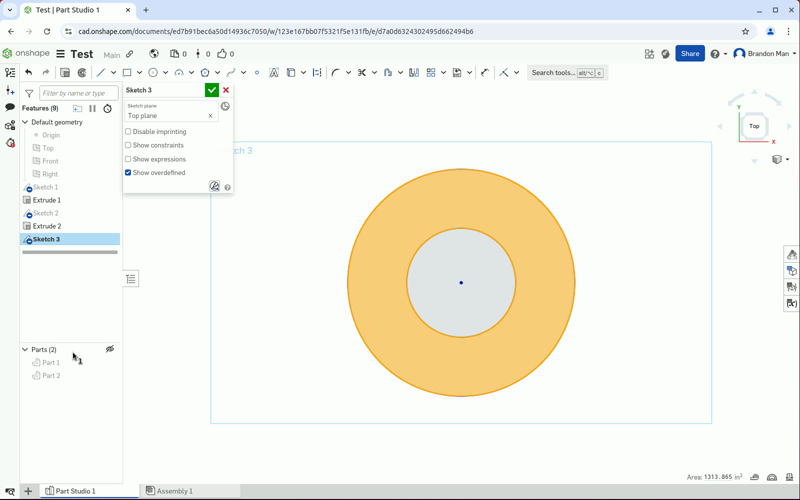
key(shift+y)
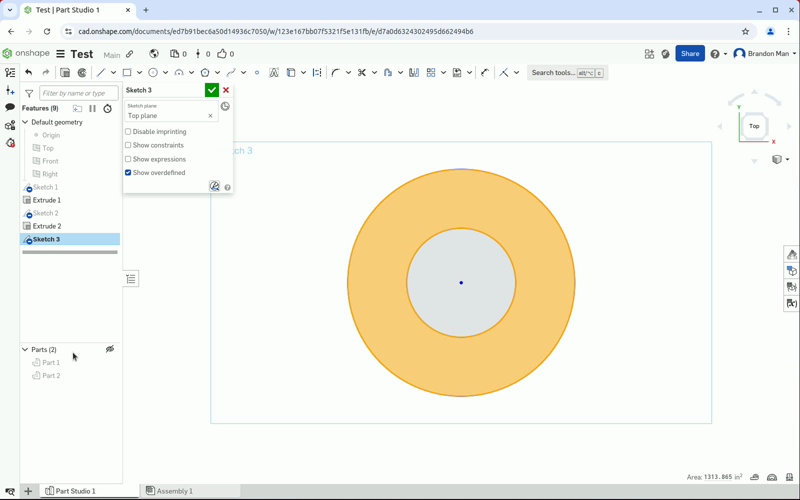
key(shift+e)
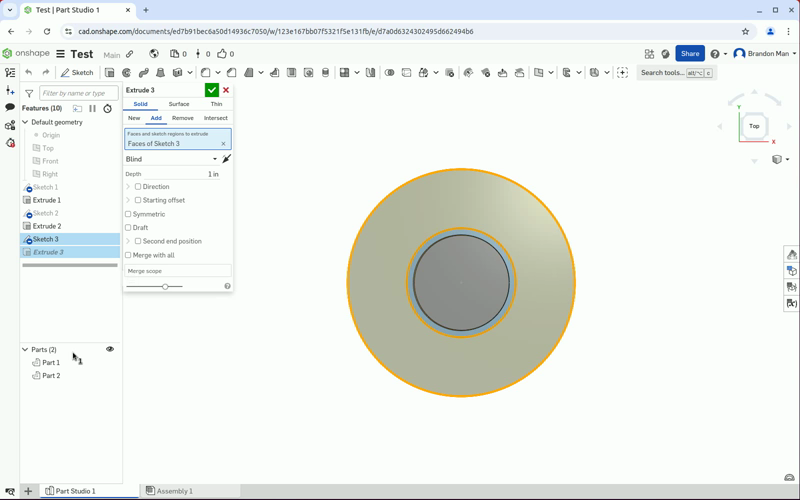
mouse_move(143, 106)
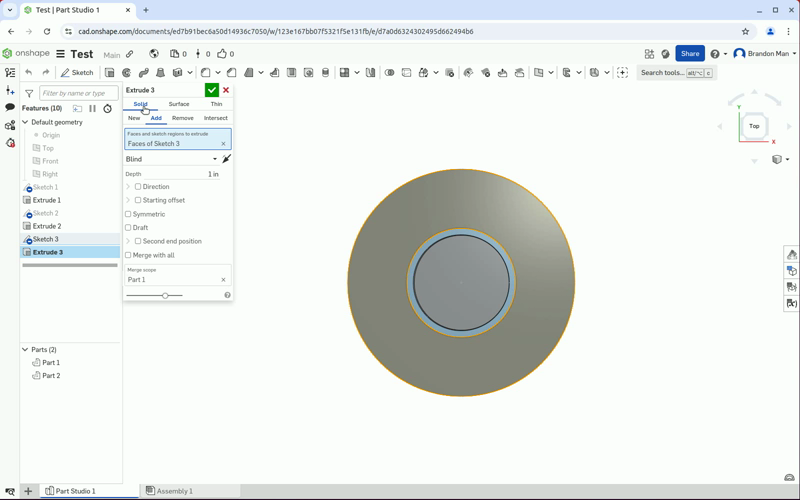
click(143, 106)
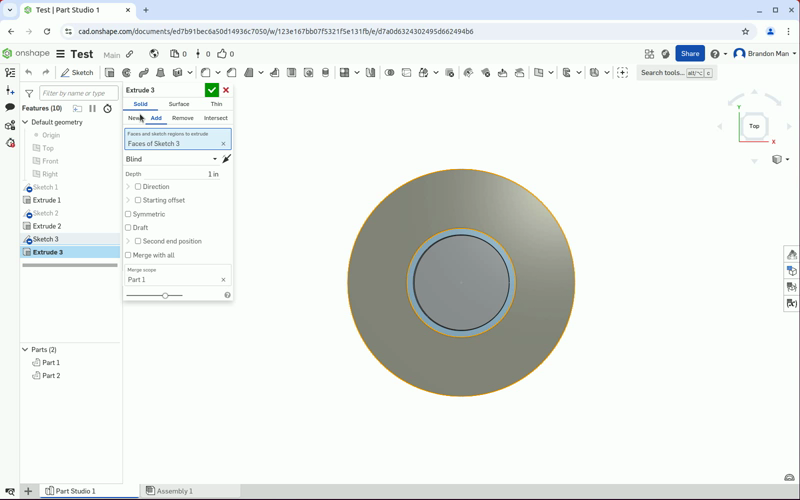
mouse_move(137, 120)
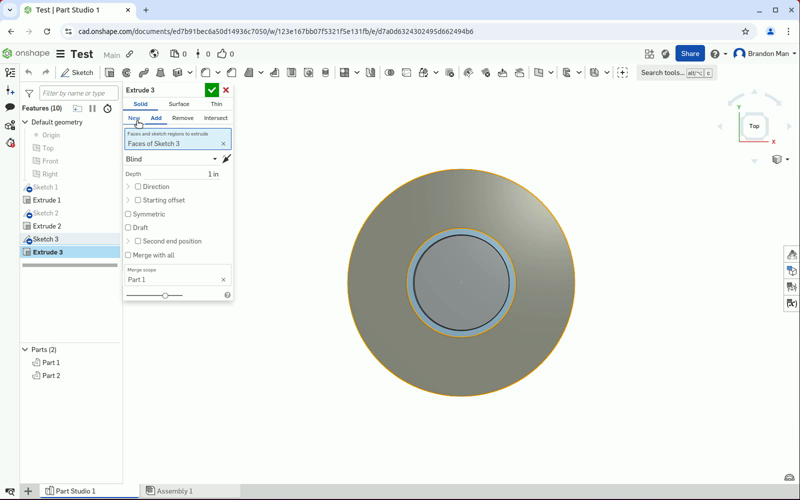
click(137, 120)
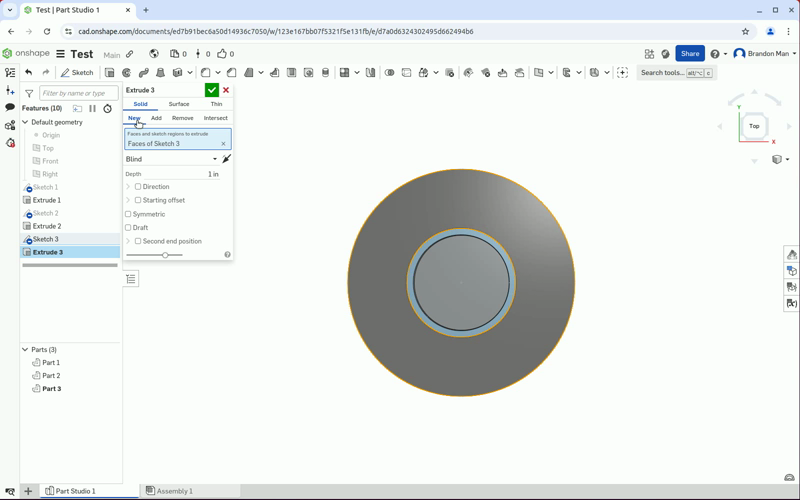
key(tab, 4)
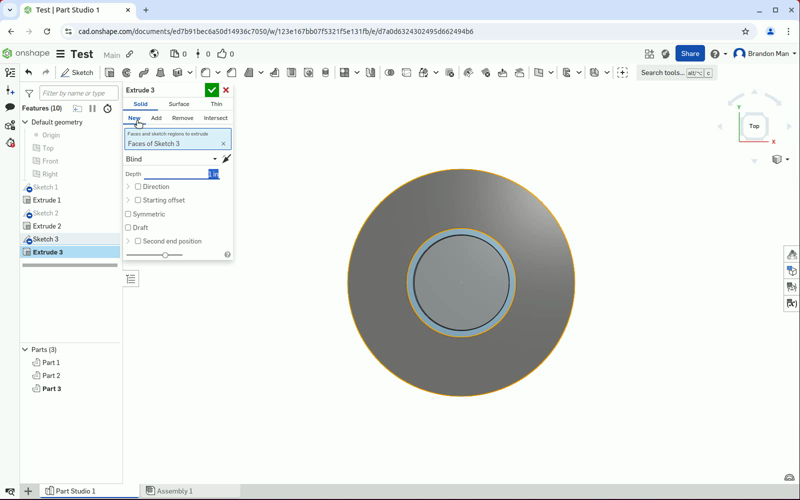
text(-4.574)
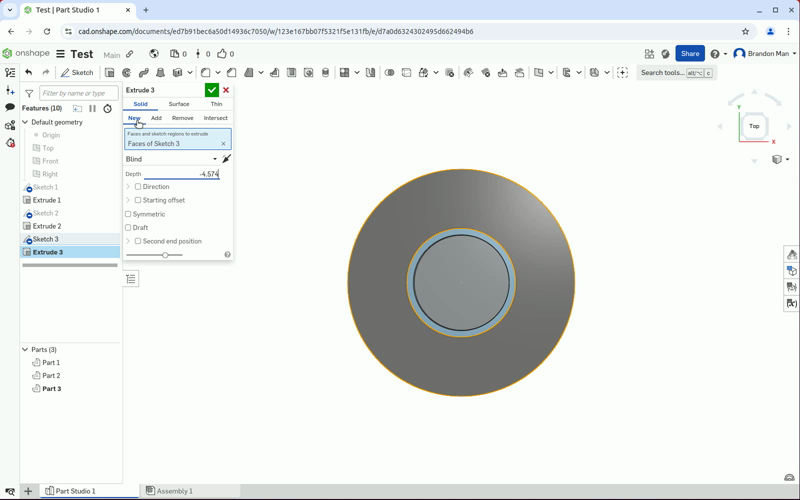
key(enter)
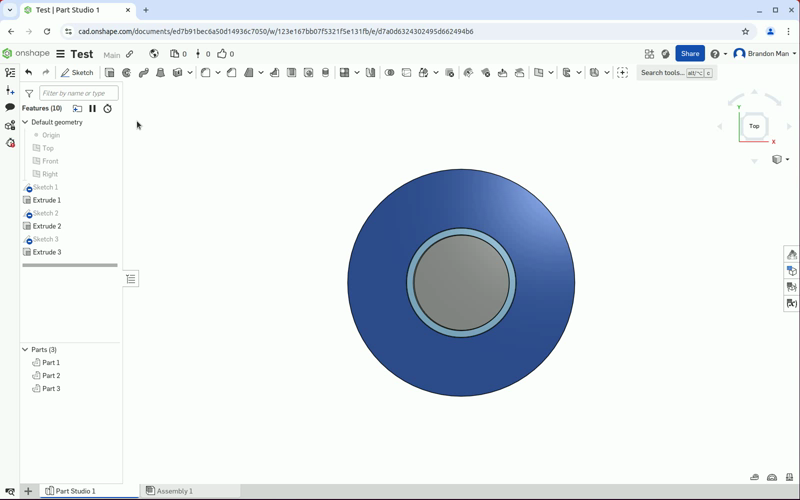
key(shift+h)
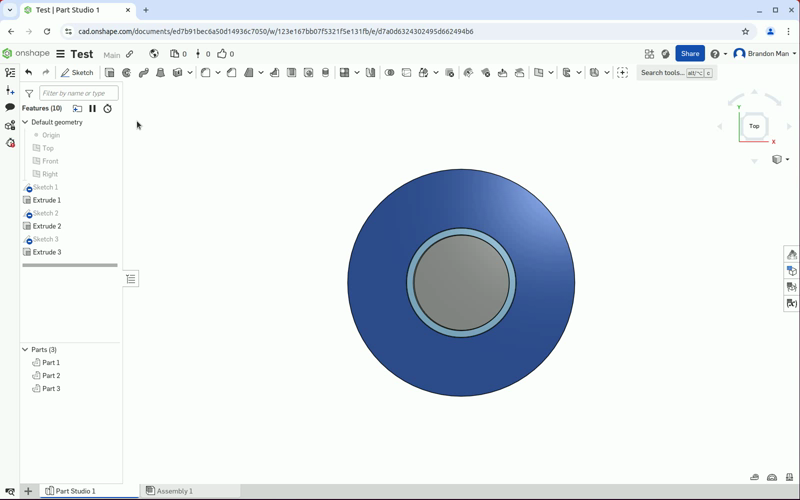
key(shift+h)
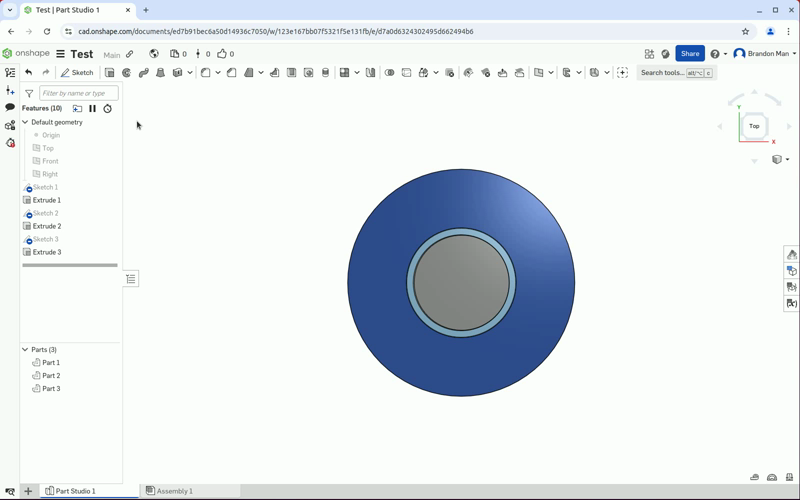
mouse_move(73, 189)
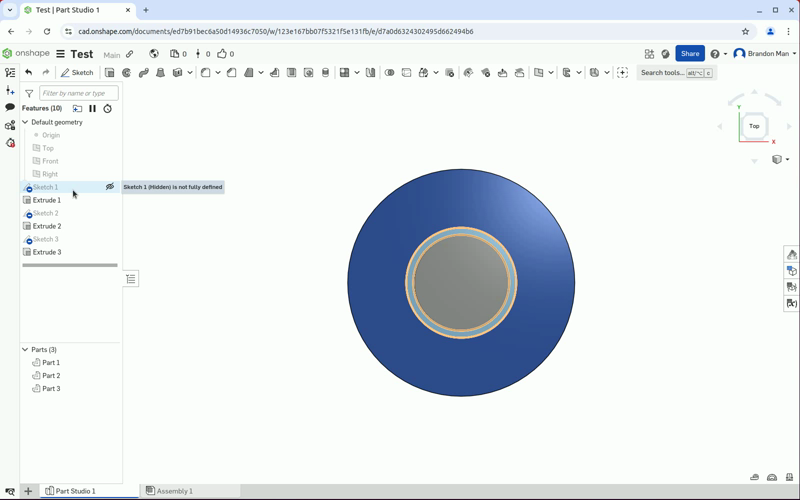
click(73, 189)
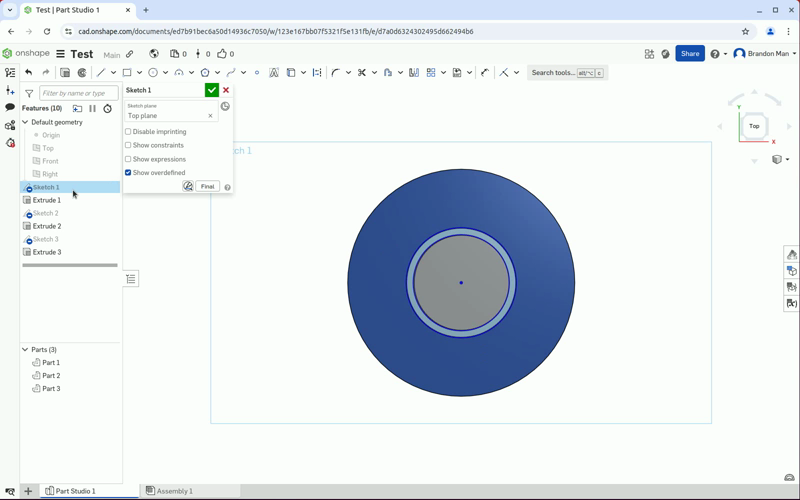
mouse_move(229, 92)
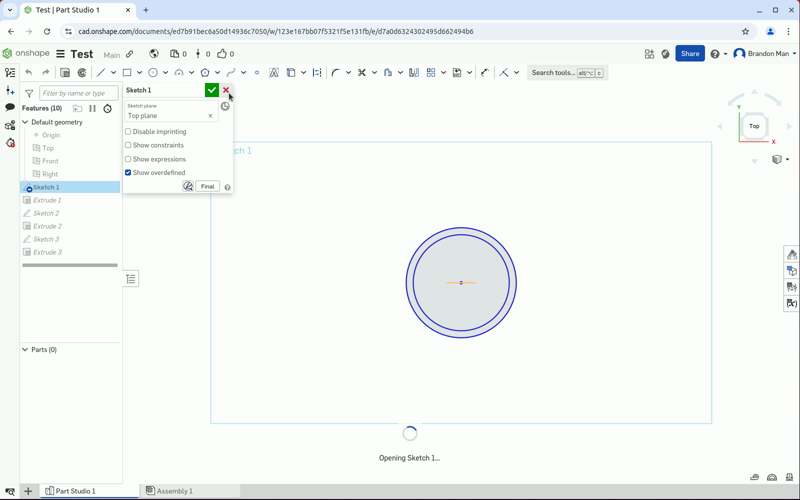
click(229, 92)
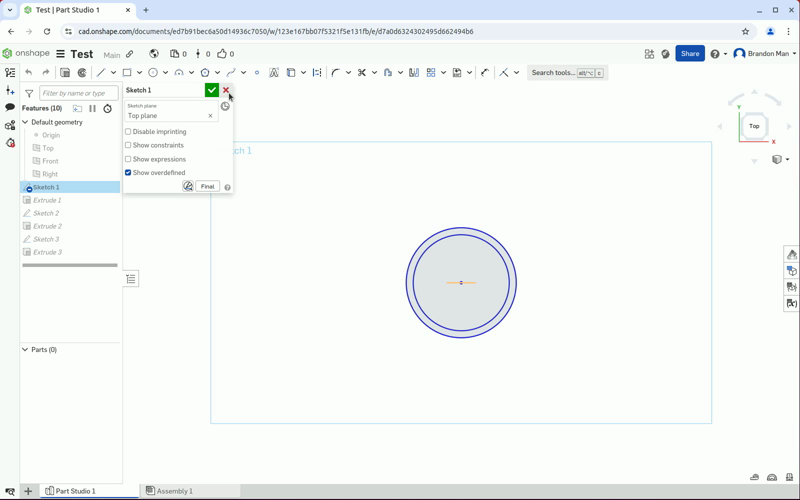
key(shift+s)
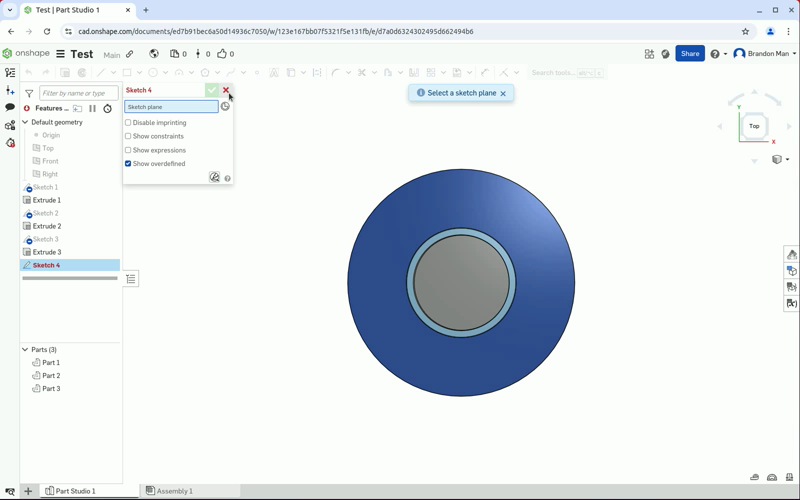
mouse_move(73, 150)
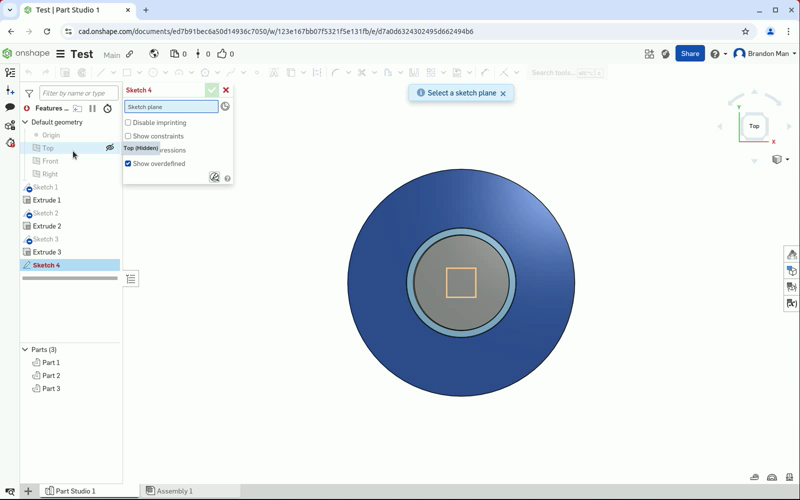
click(73, 150)
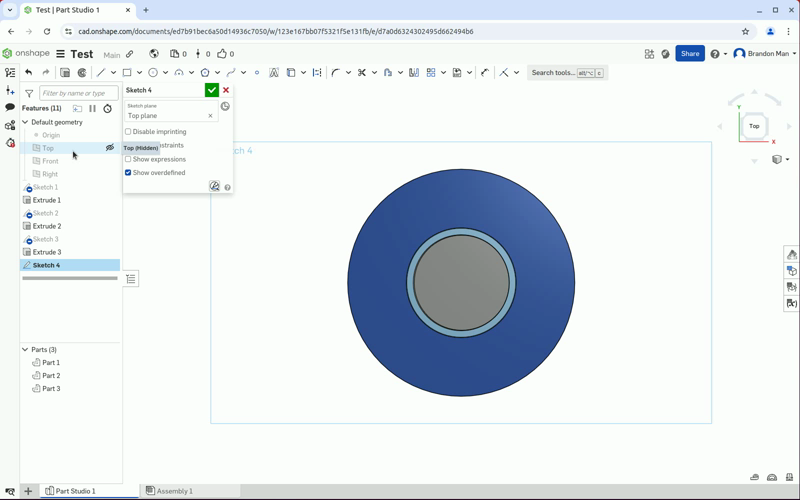
mouse_move(73, 352)
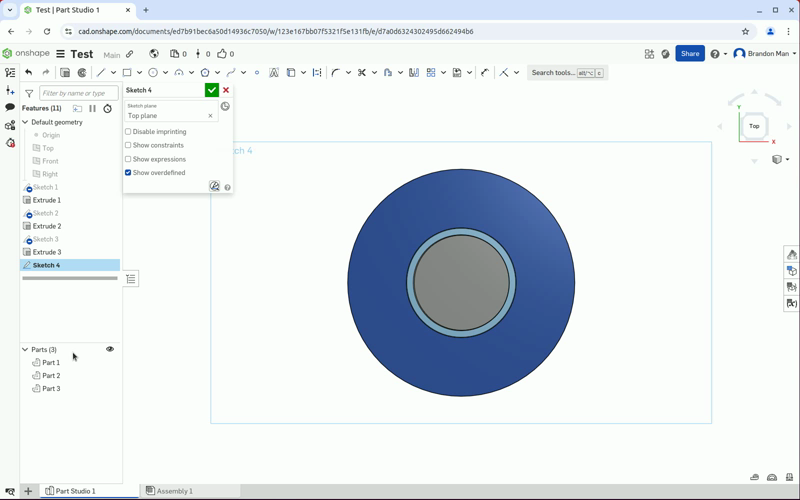
key(y)
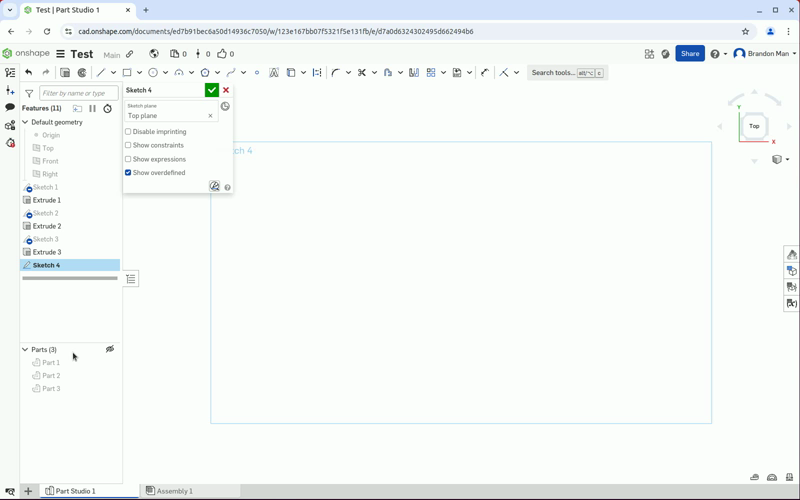
key(c)
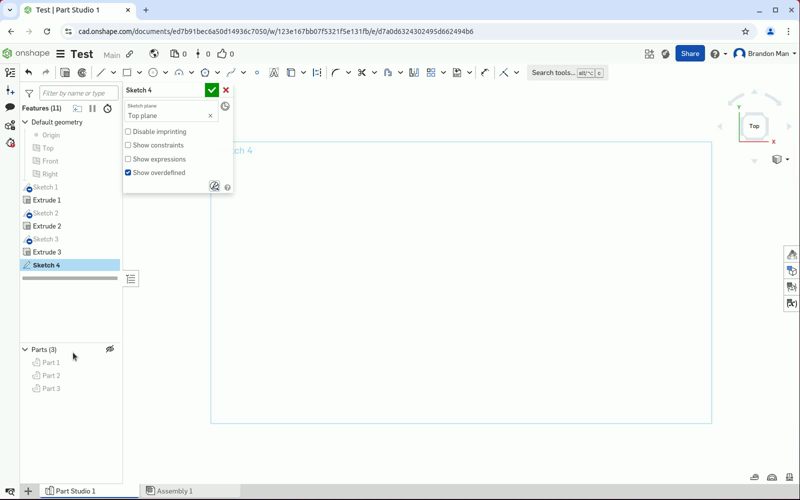
key_down(shift)
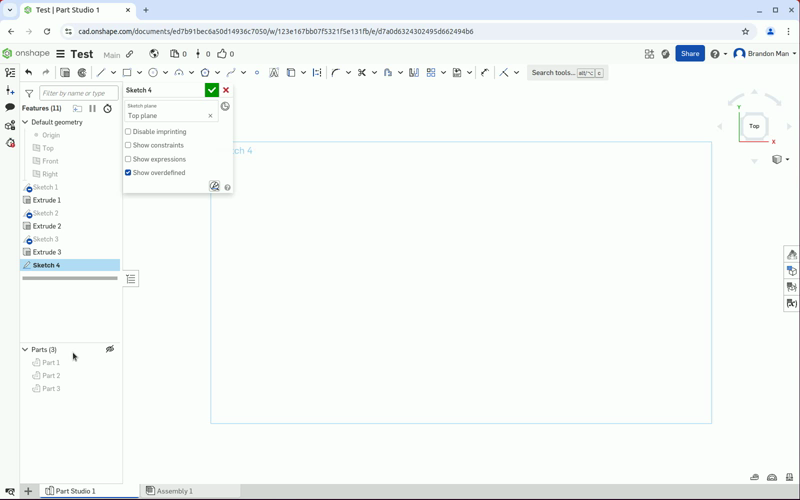
mouse_move(461, 282)
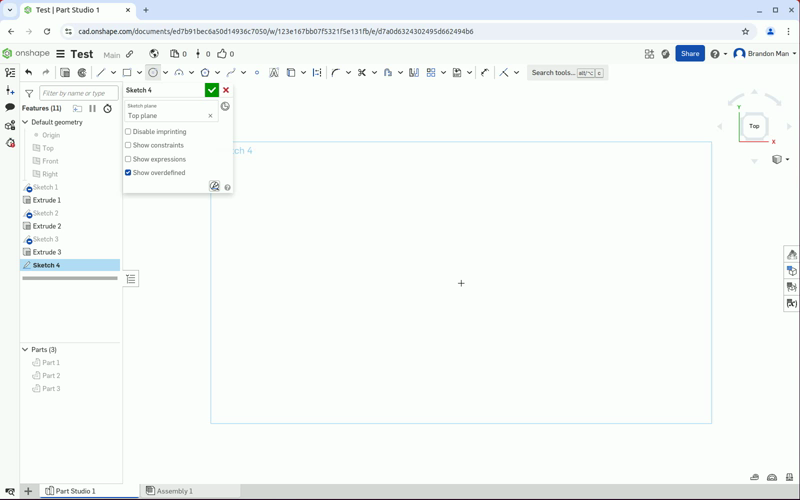
click(461, 282)
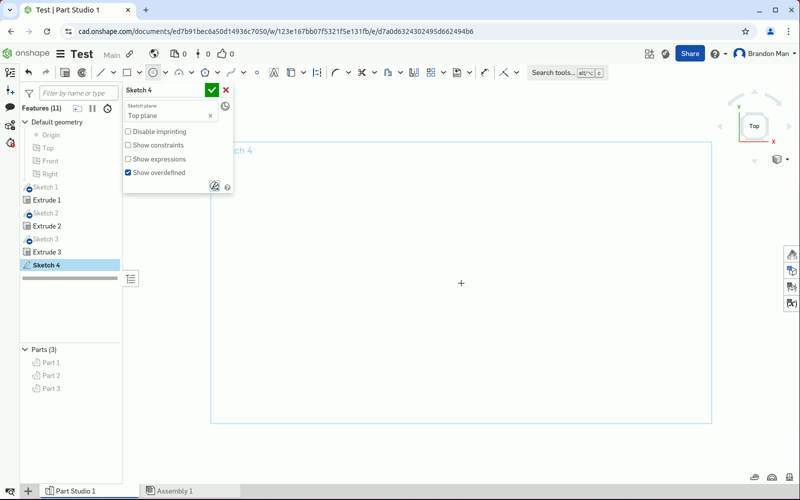
key_up(shift)
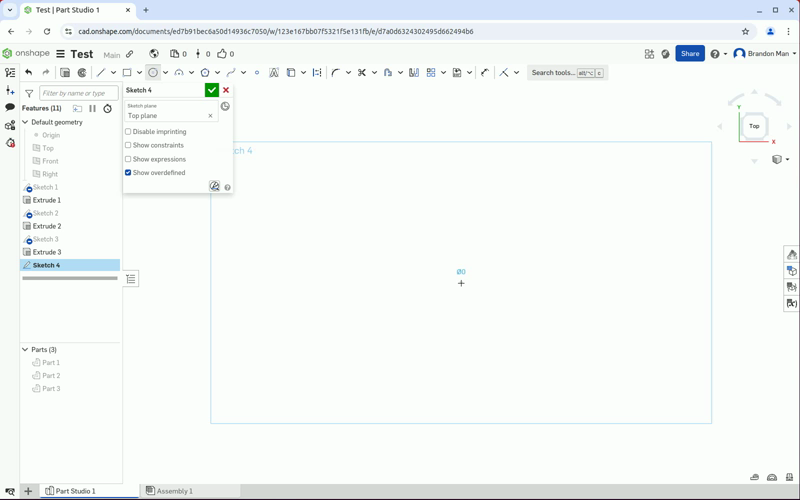
mouse_move(516, 282)
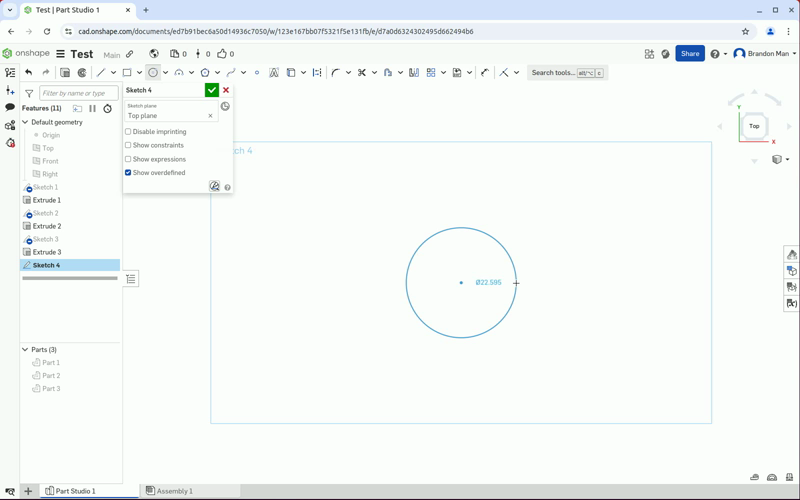
click(516, 282)
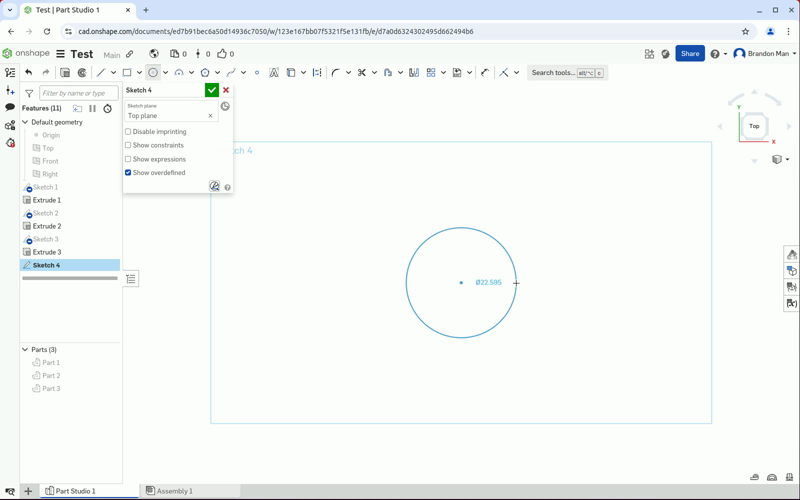
key(esc)
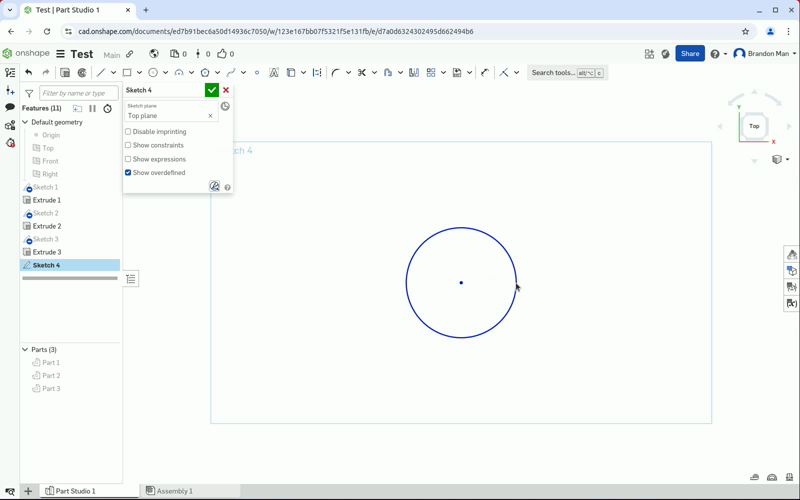
key(c)
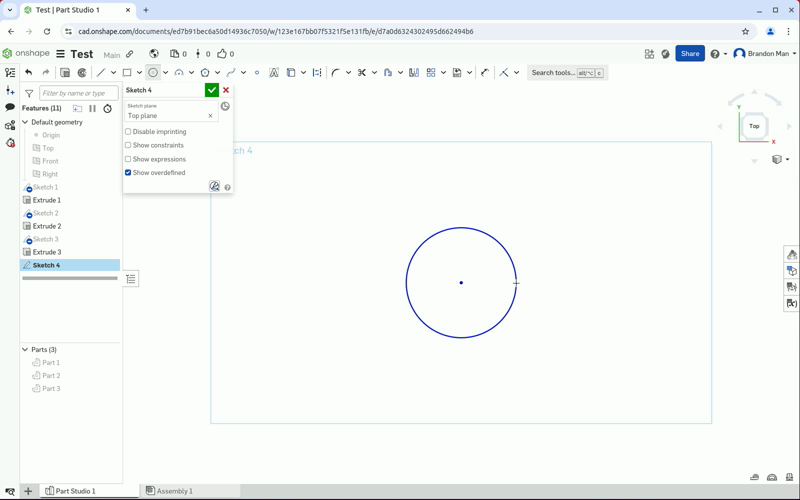
key_down(shift)
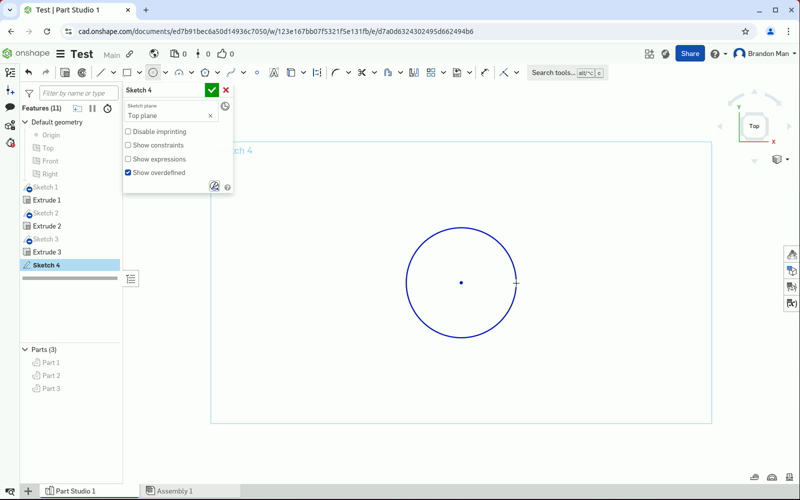
mouse_move(461, 282)
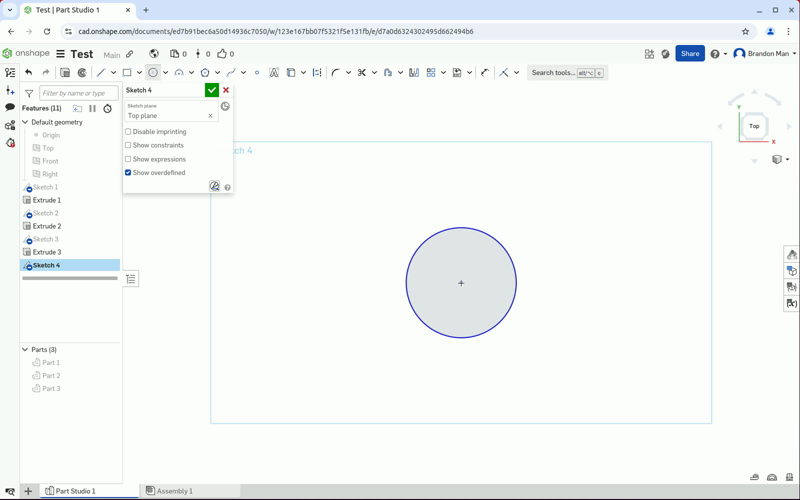
click(461, 282)
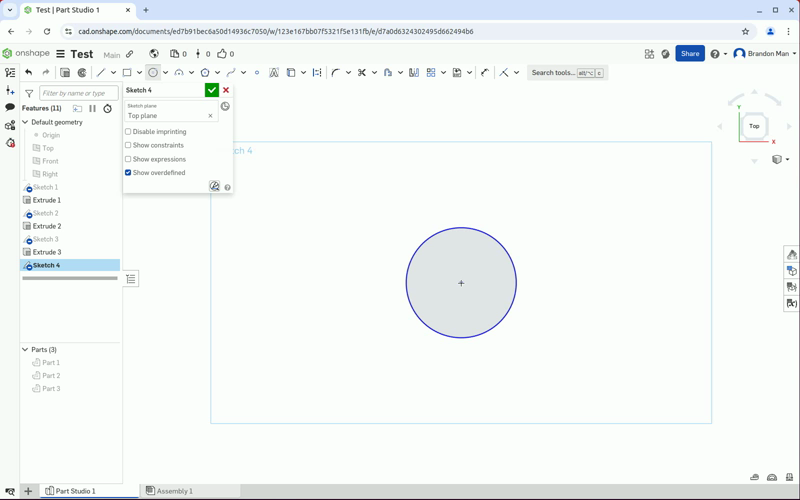
key_up(shift)
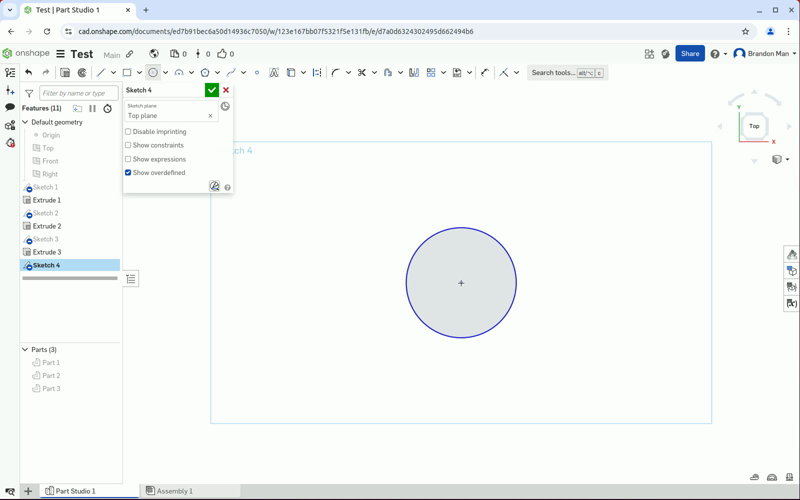
mouse_move(509, 282)
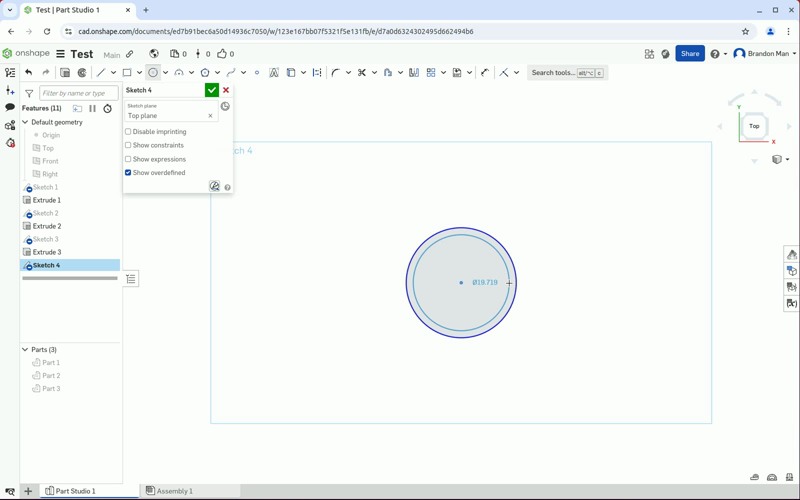
click(509, 282)
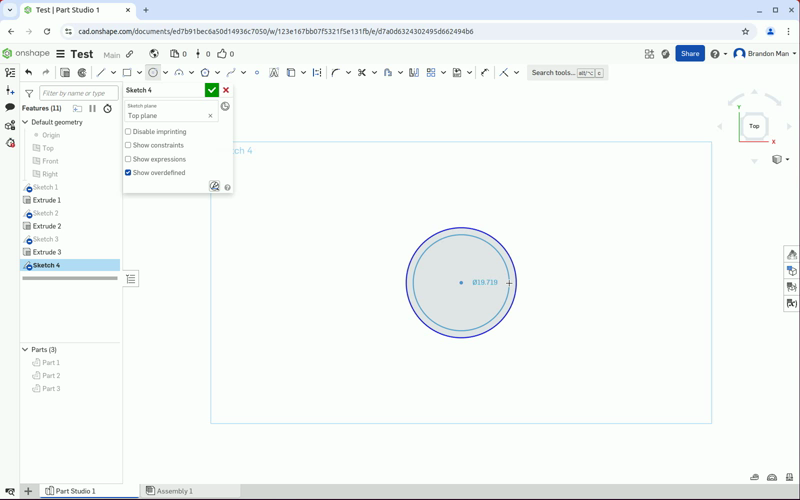
key(esc)
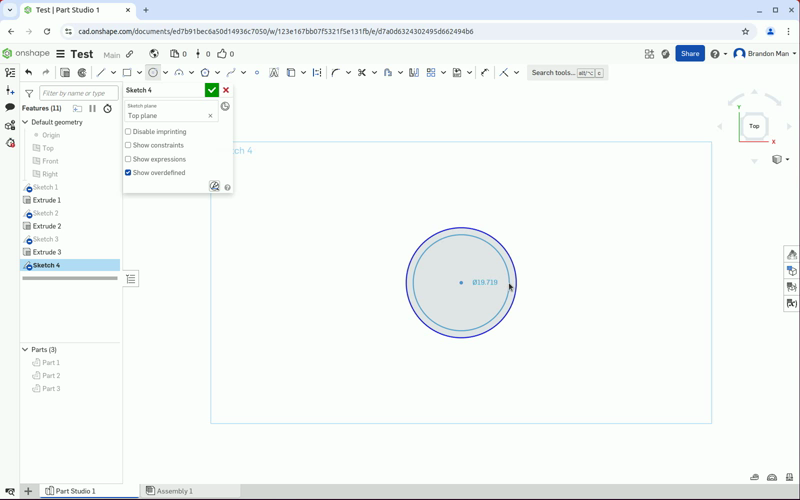
mouse_move(477, 330)
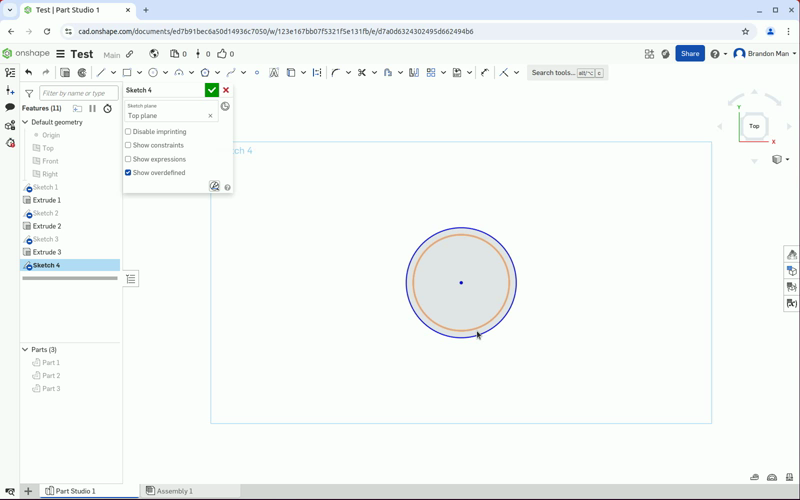
click(477, 330)
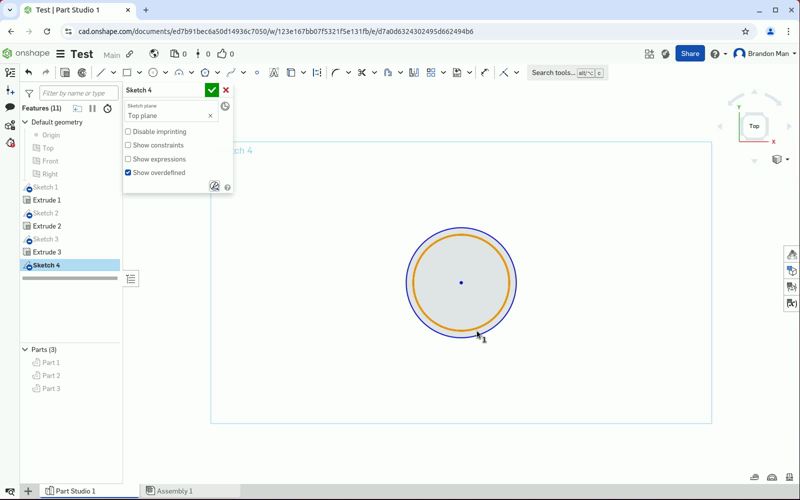
mouse_move(73, 352)
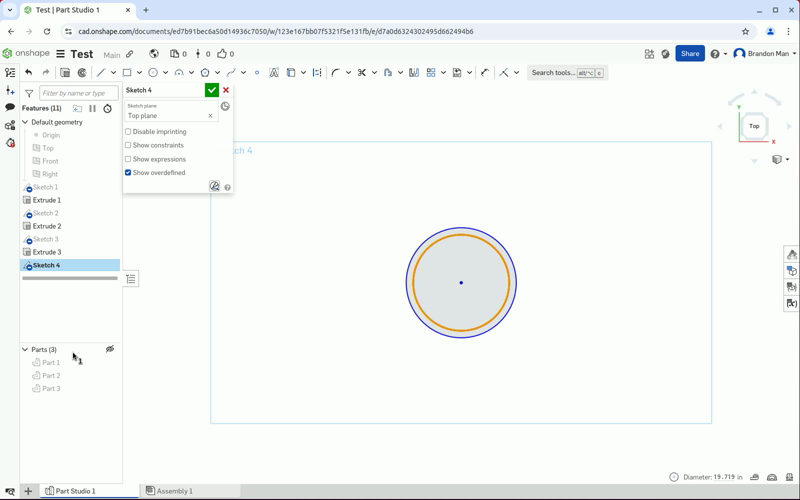
key(shift+y)
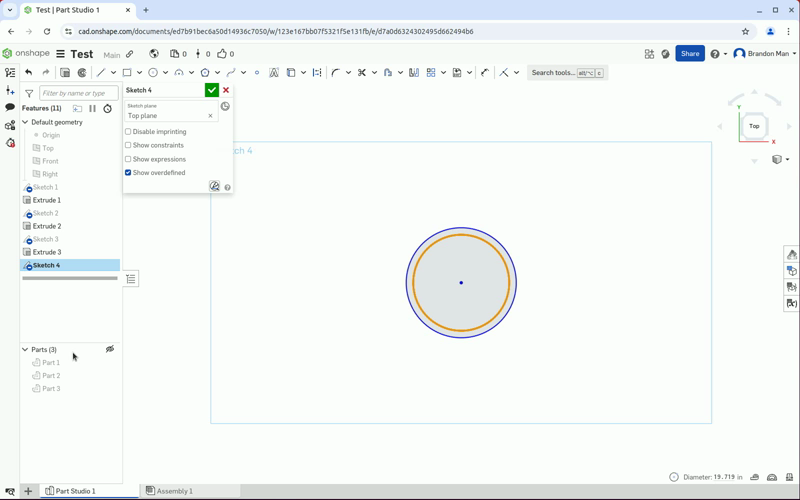
key(shift+e)
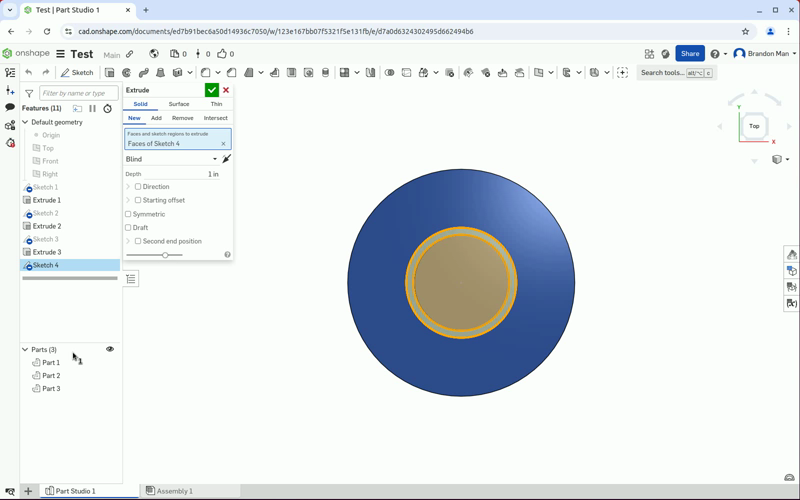
mouse_move(143, 106)
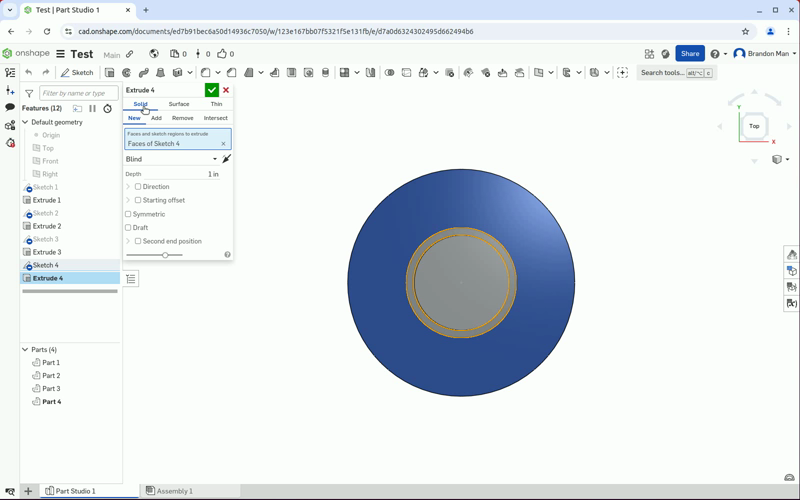
click(143, 106)
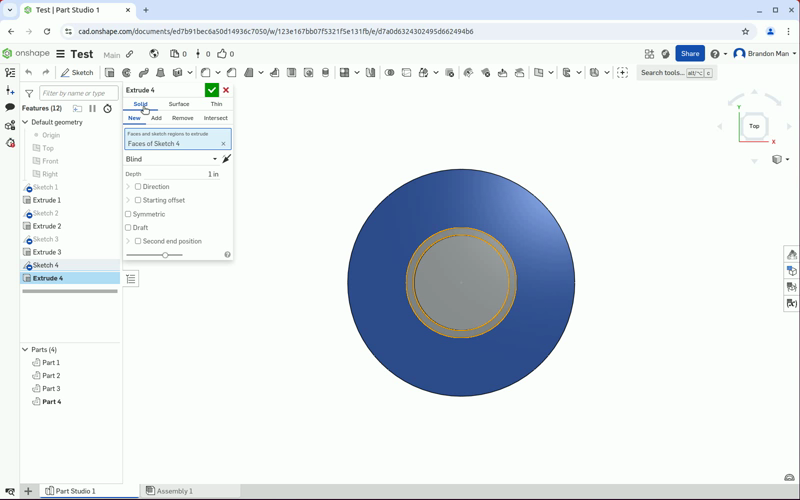
mouse_move(137, 120)
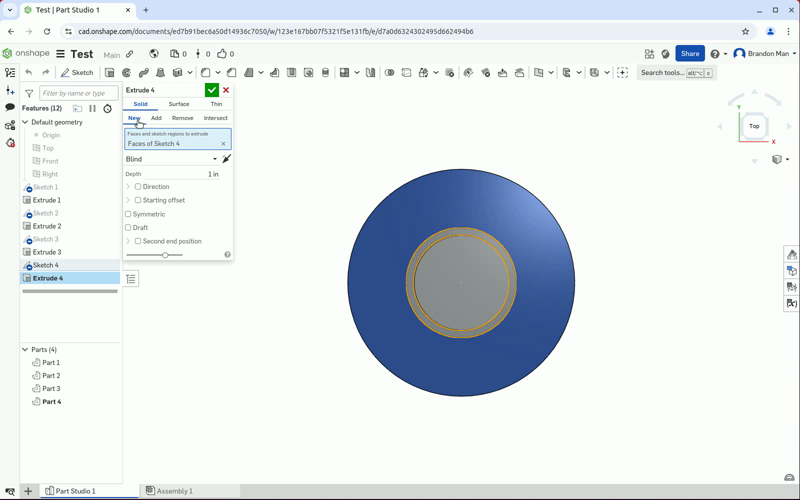
click(137, 120)
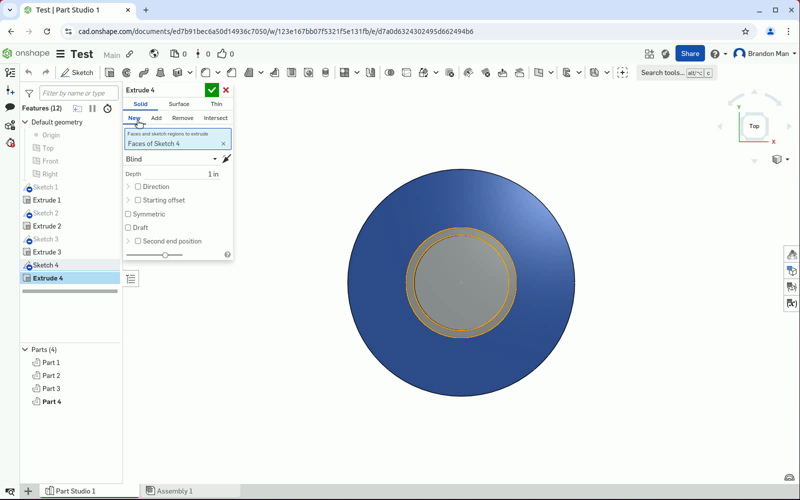
key(tab, 4)
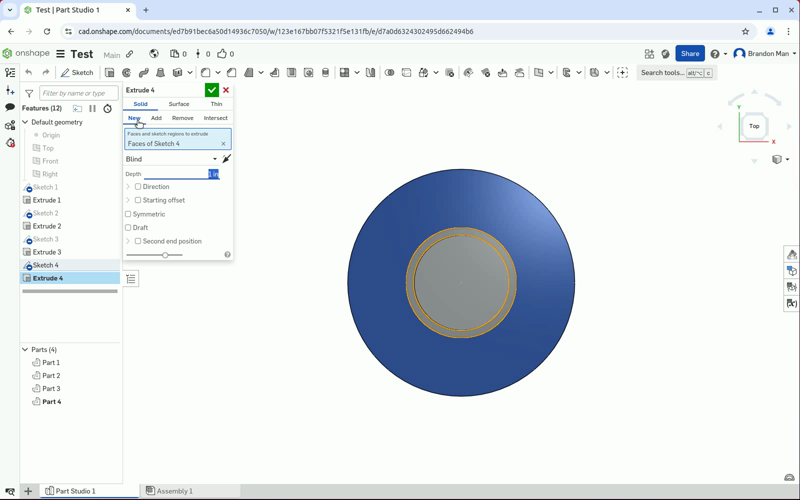
text(20.701)
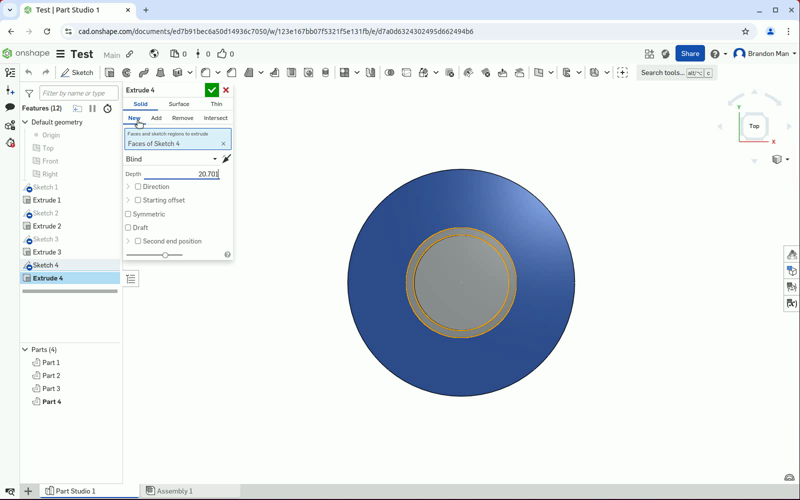
key(enter)
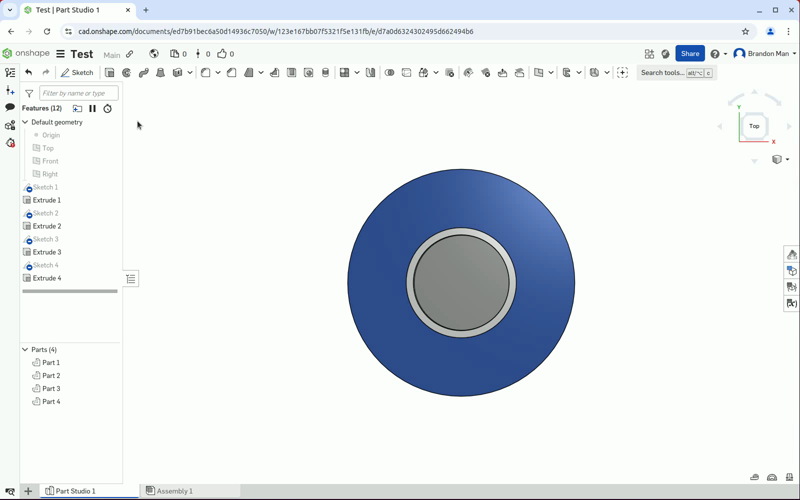
key(shift+h)
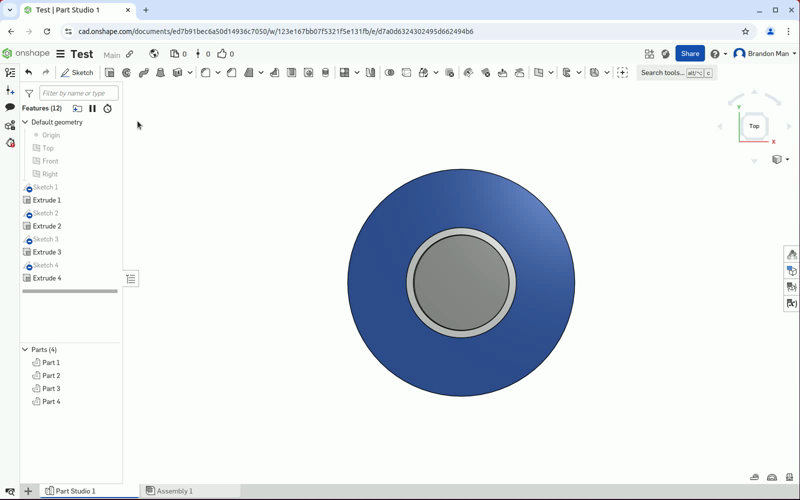
key(shift+h)
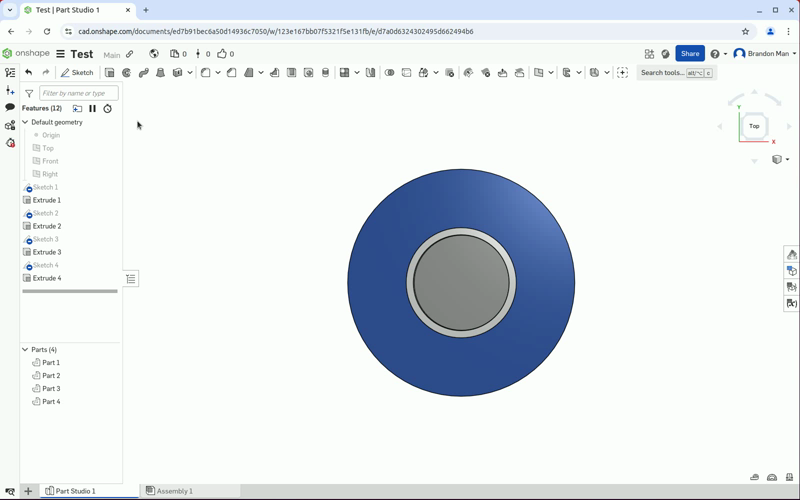
key(shift+7)
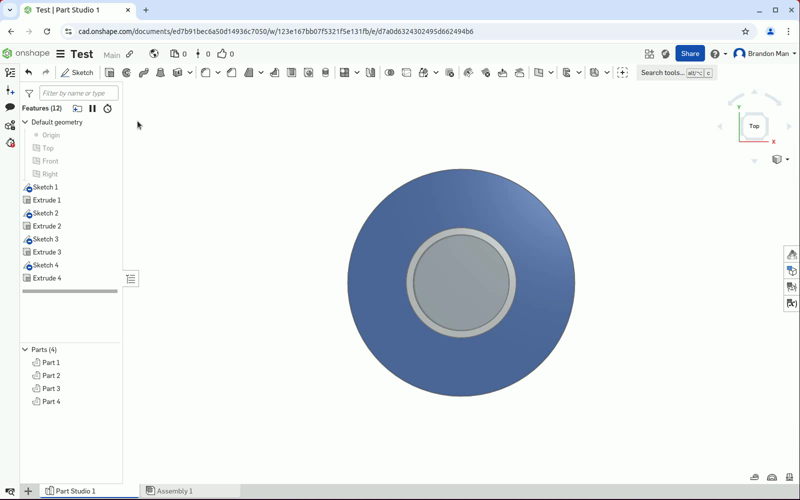
key(up, 3)
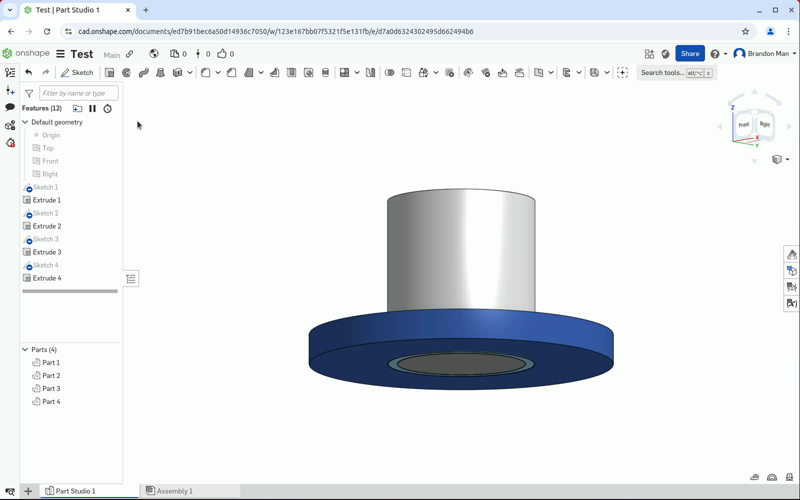
key(left, 3)
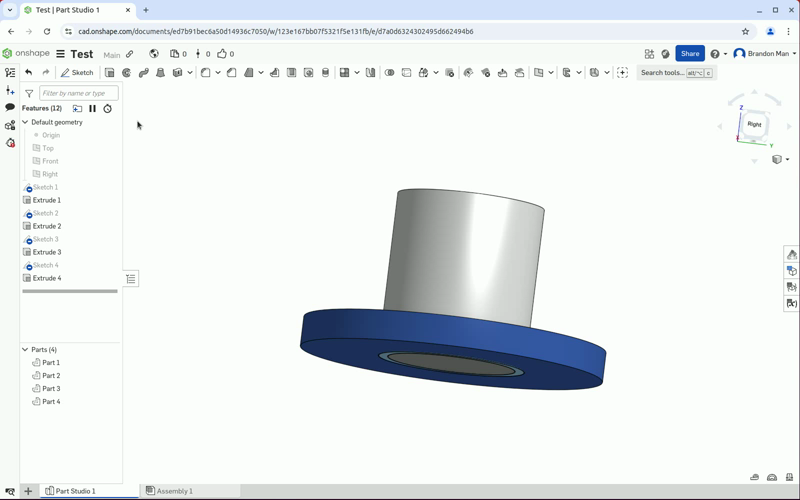
key(right, 3)
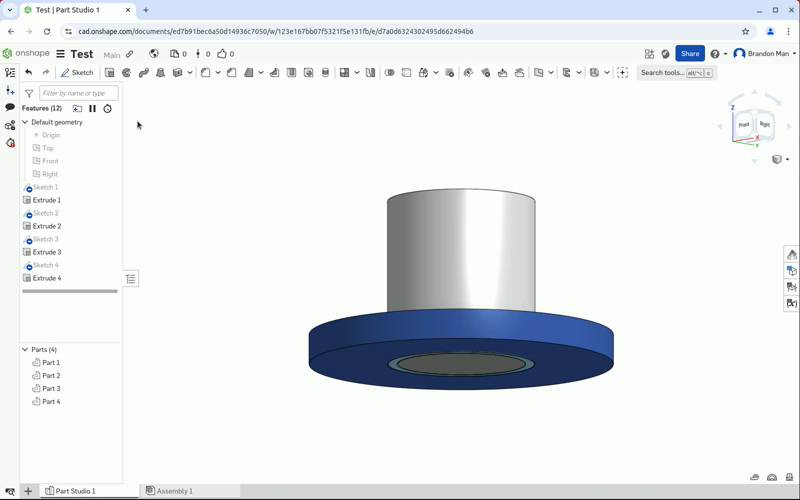
key(down, 3)
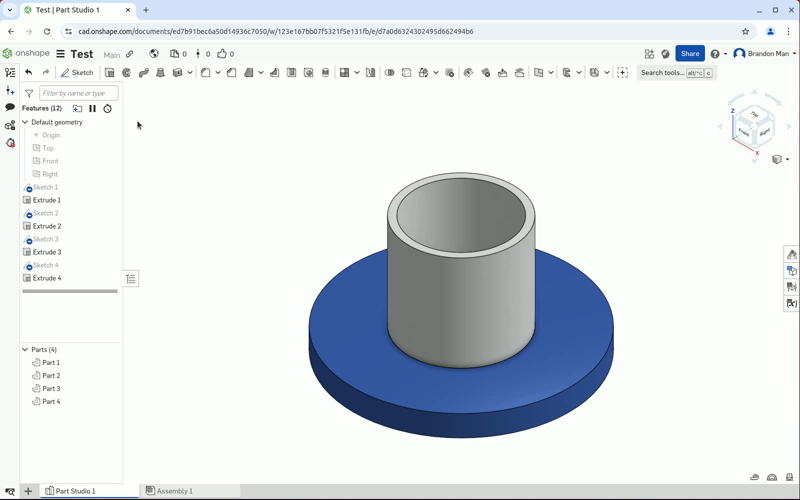
mouse_move(73, 189)
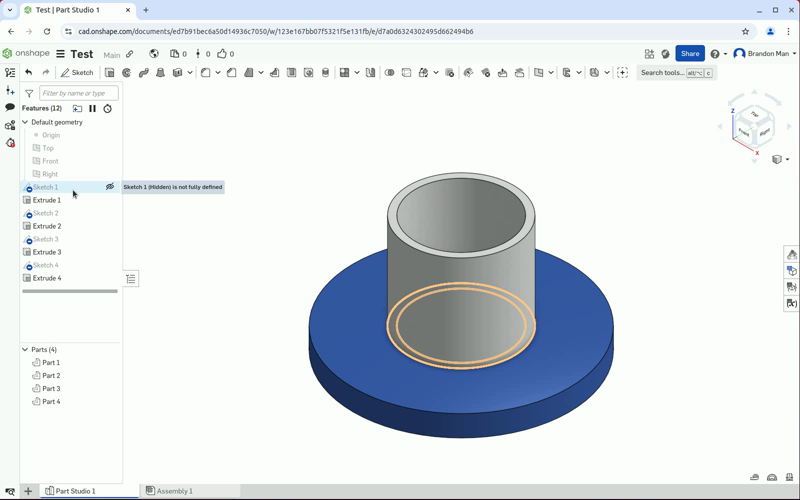
click(73, 189)